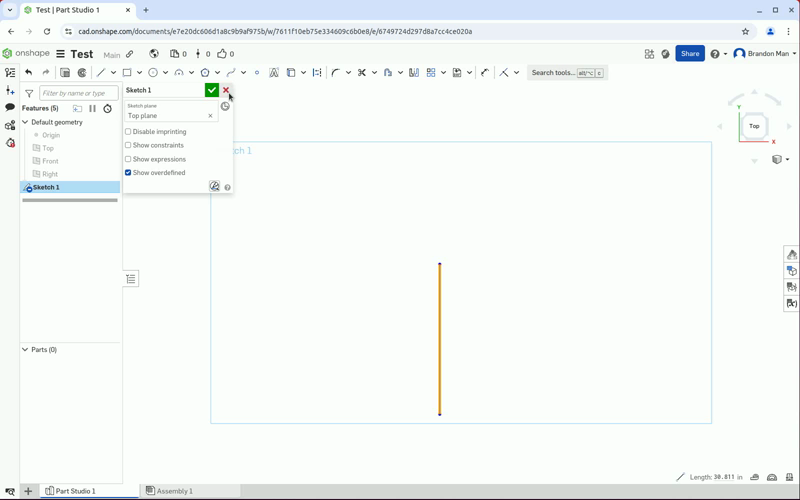
key(shift+h)
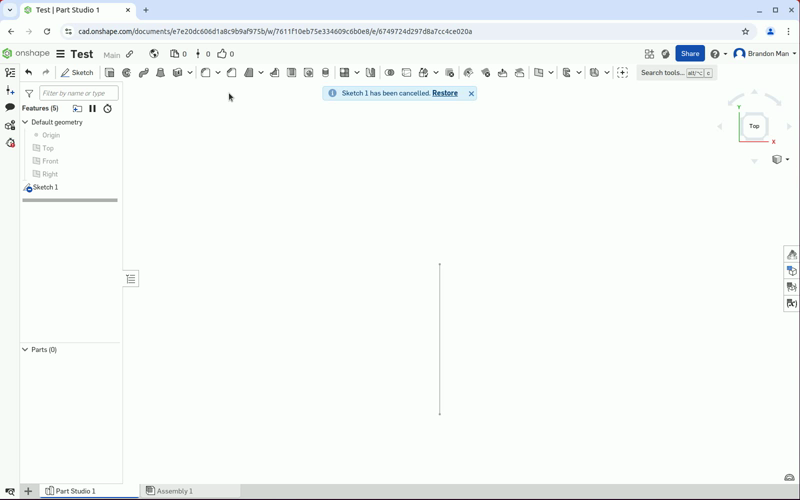
mouse_move(73, 352)
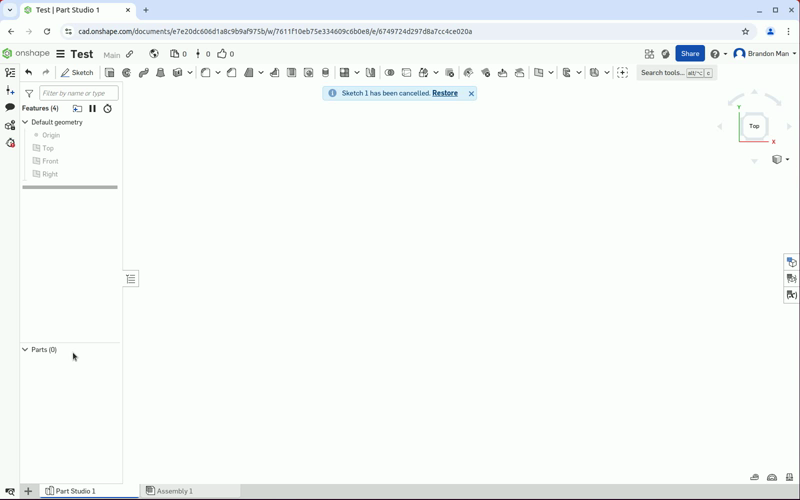
key(y)
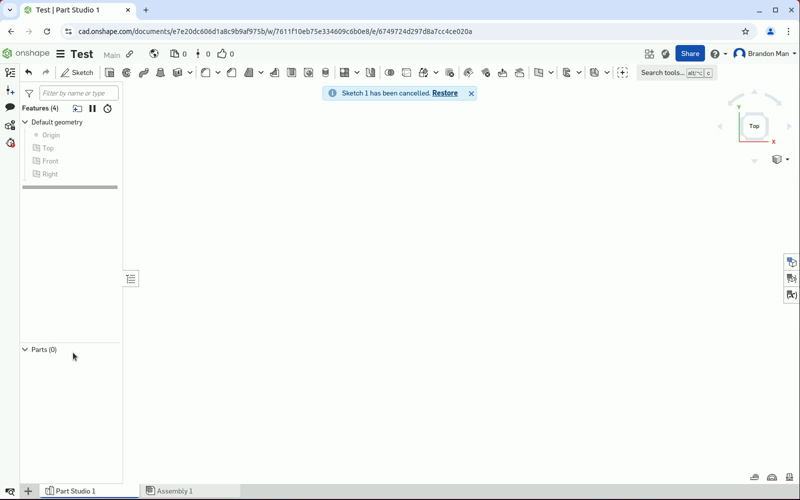
key(shift+p)
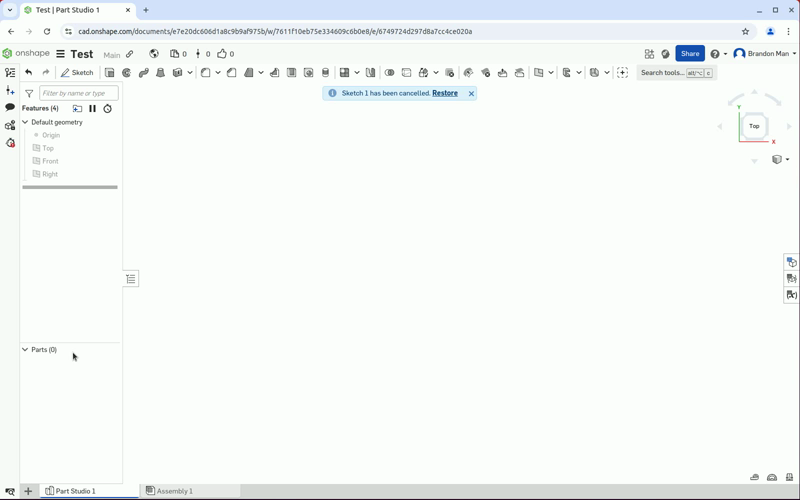
key(space)
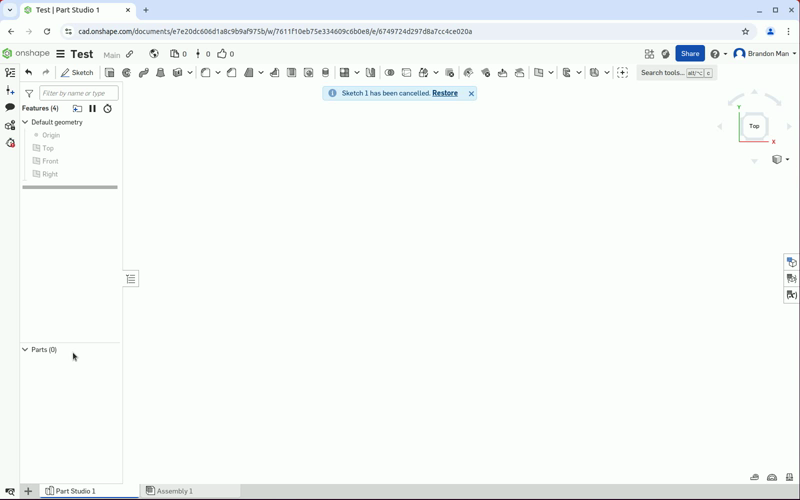
key_down(shift)
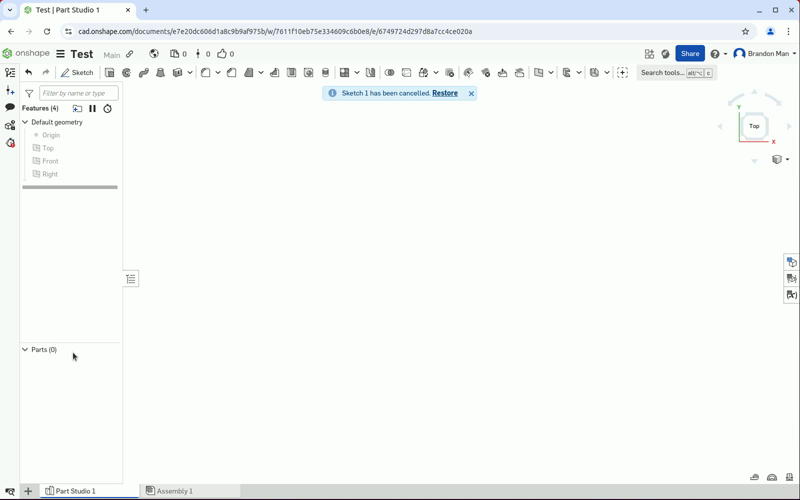
key(up)
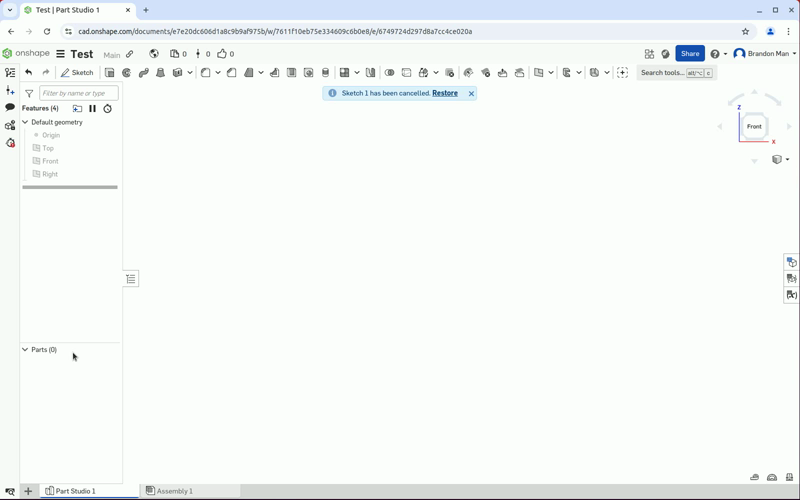
key_up(shift)
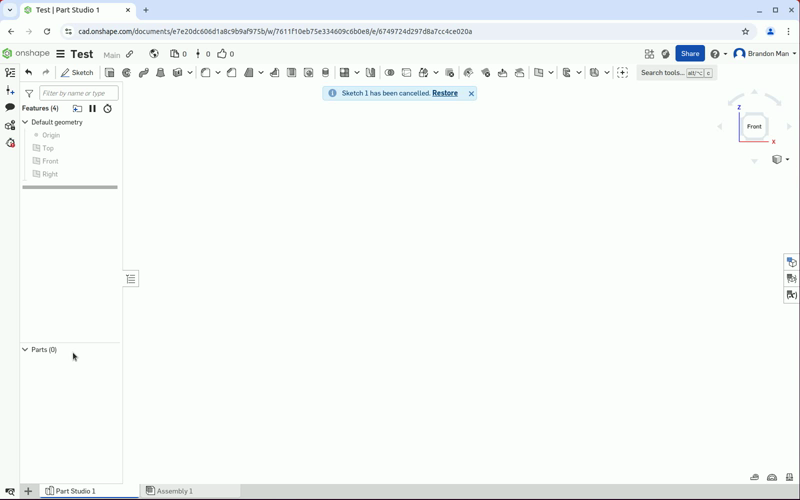
key(space)
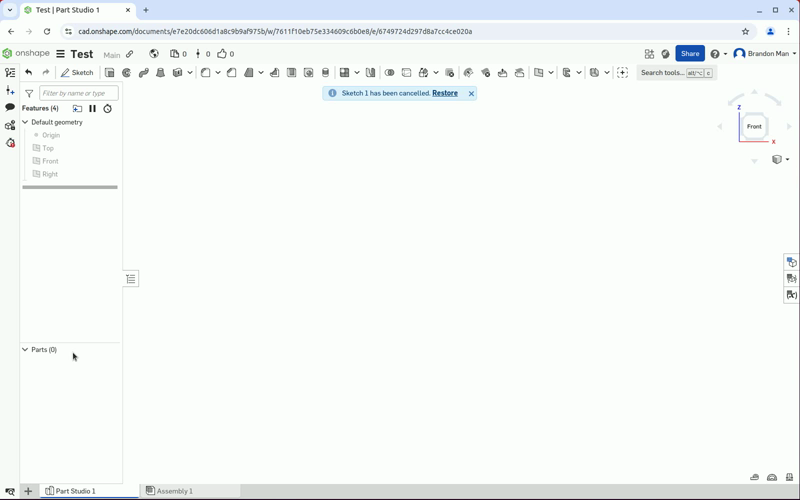
key_down(shift)
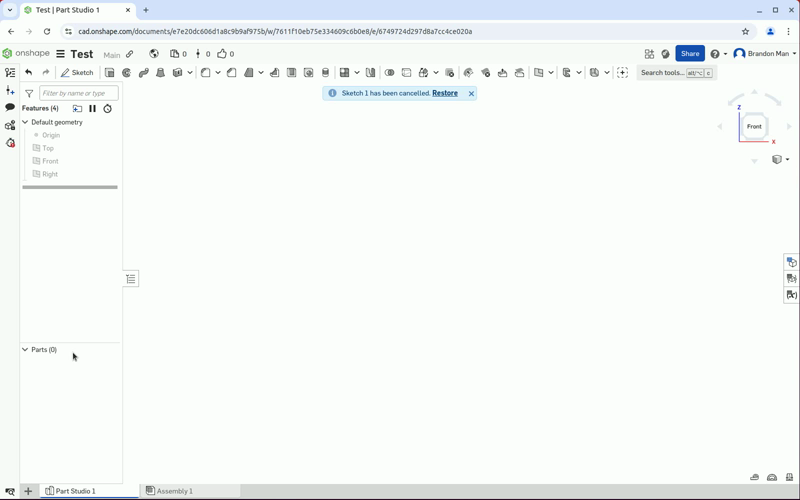
key(left)
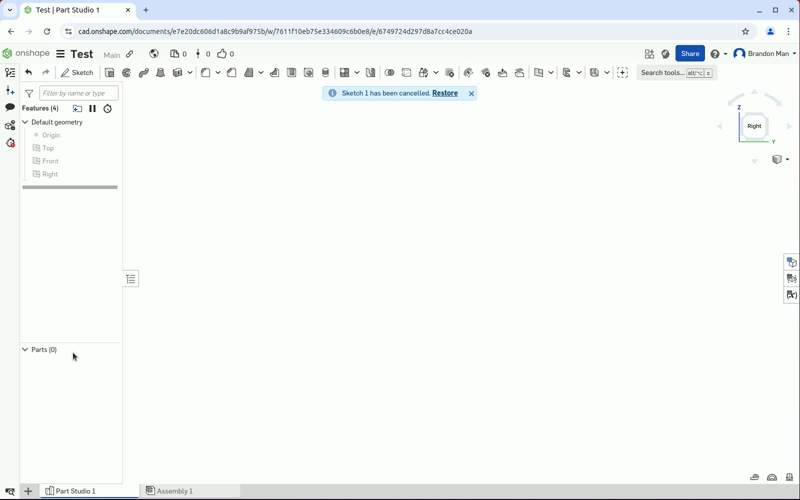
key_up(shift)
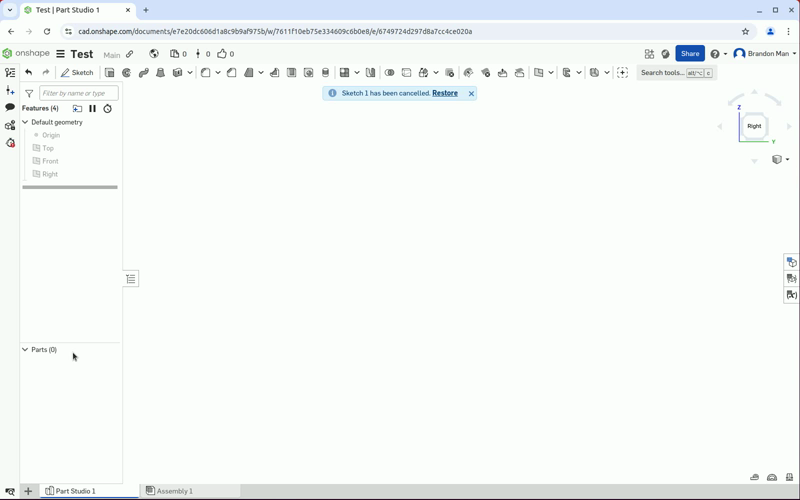
mouse_move(73, 352)
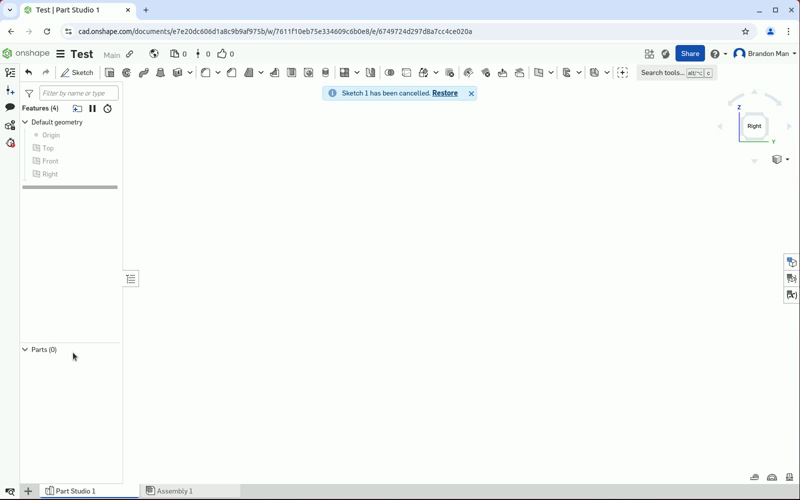
key(shift+y)
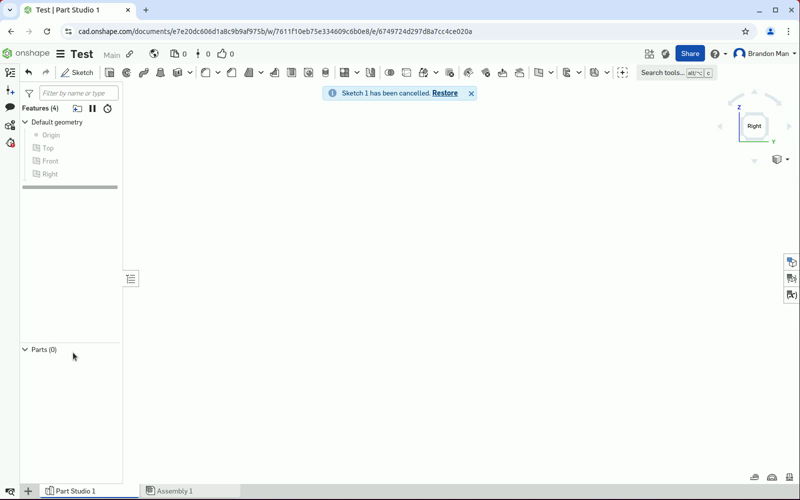
key(shift+s)
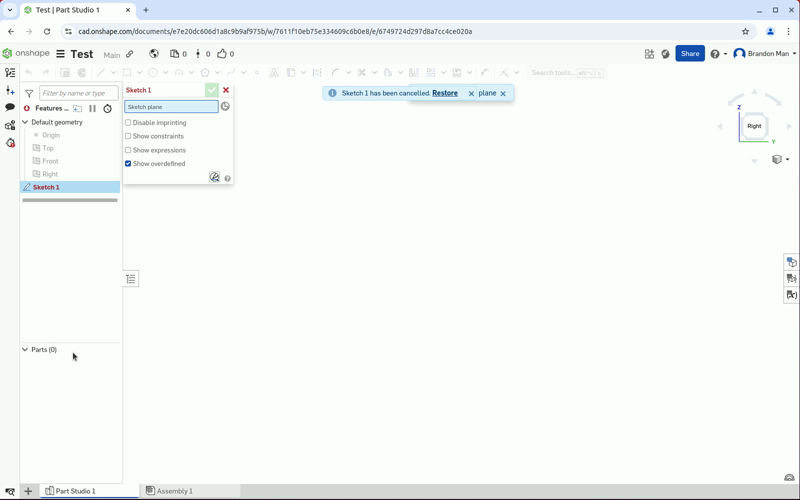
mouse_move(73, 176)
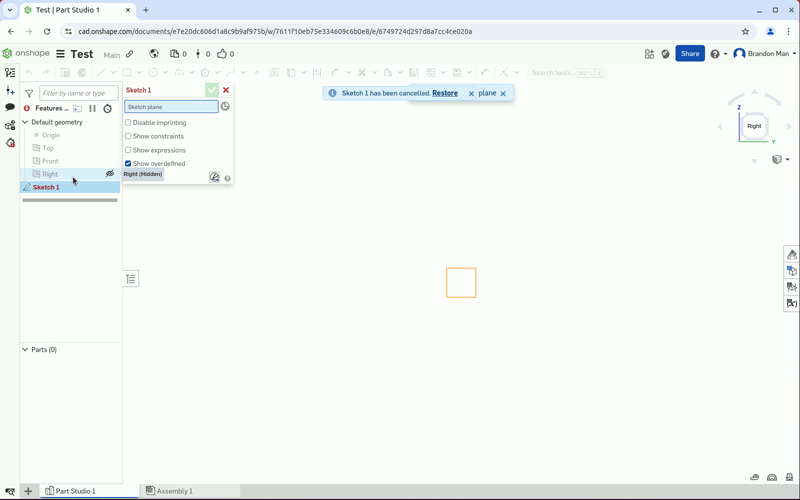
click(73, 176)
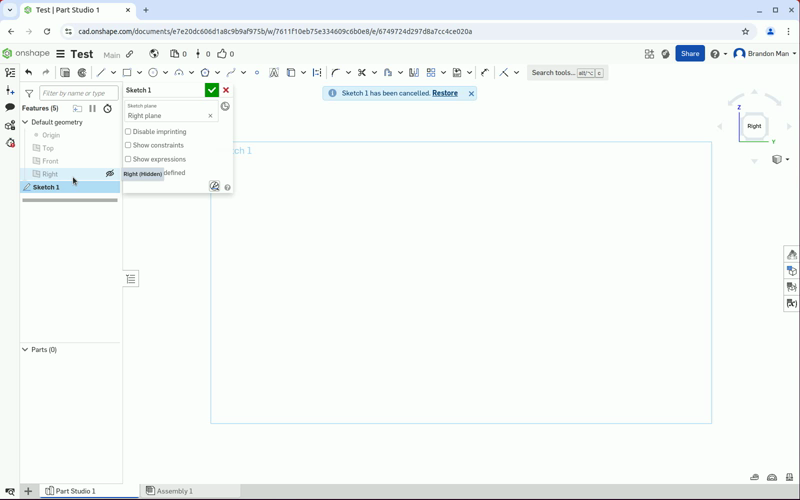
mouse_move(73, 352)
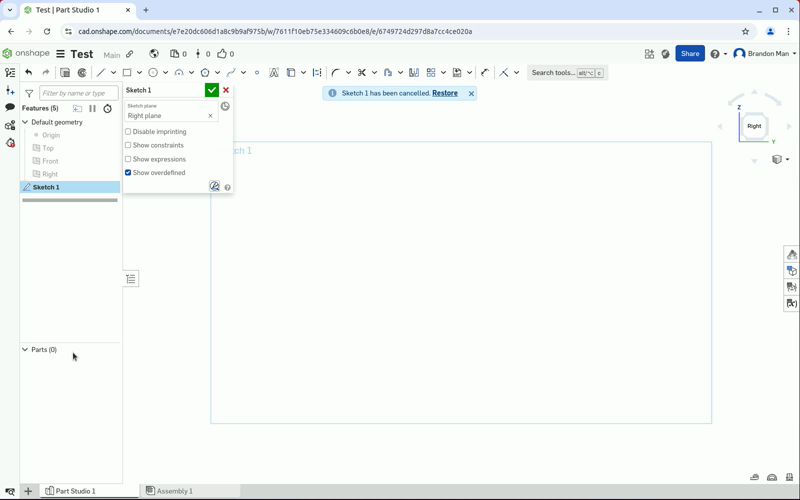
key(y)
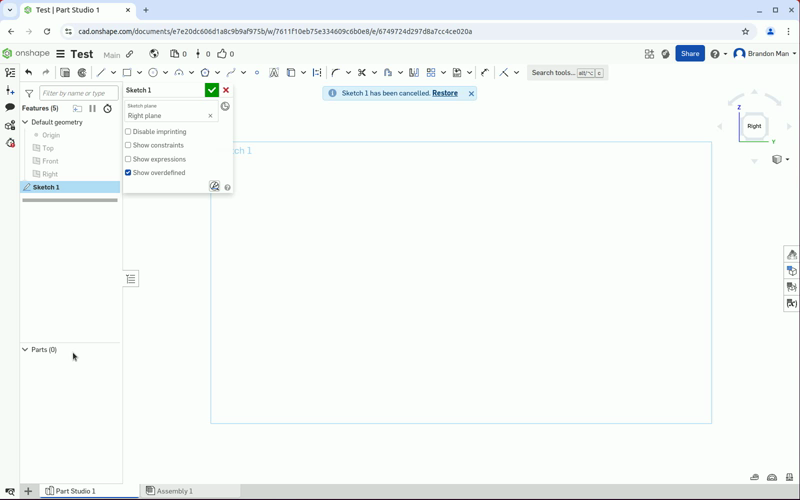
key(c)
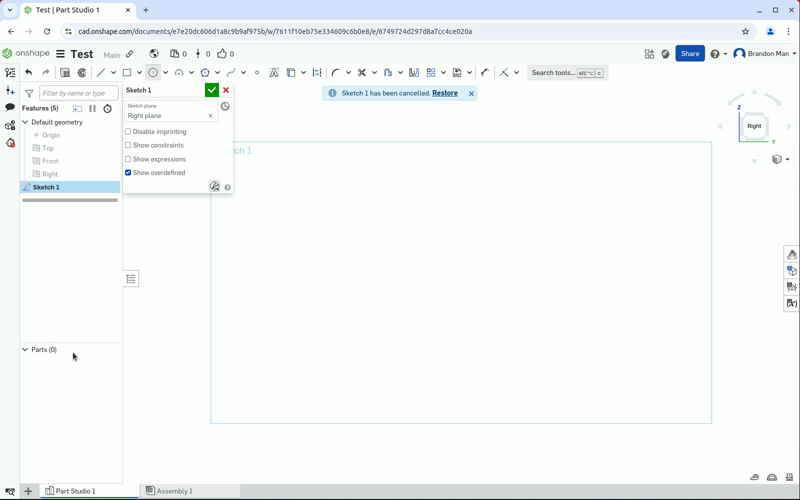
key_down(shift)
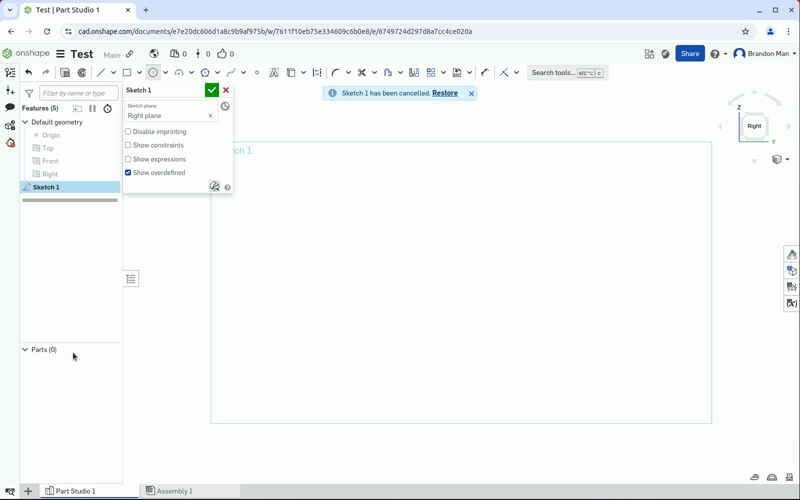
mouse_move(461, 282)
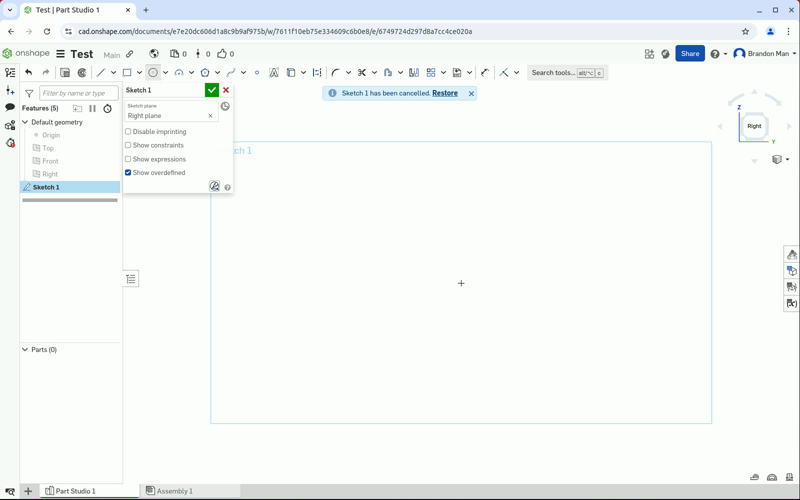
click(461, 282)
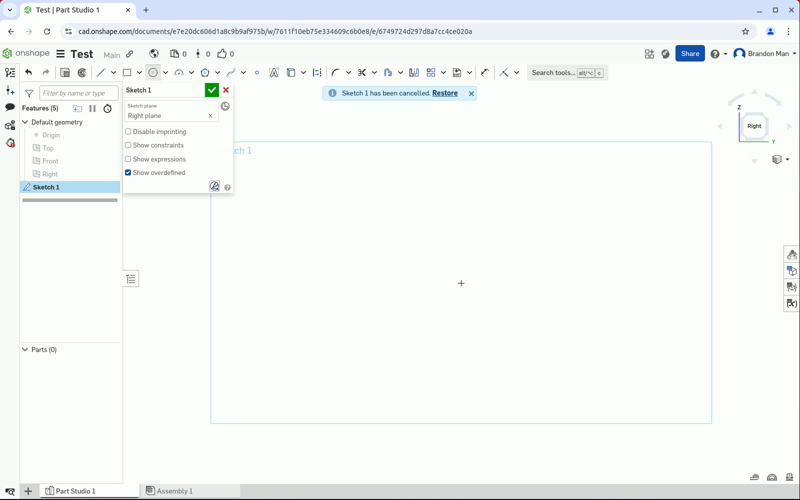
key_up(shift)
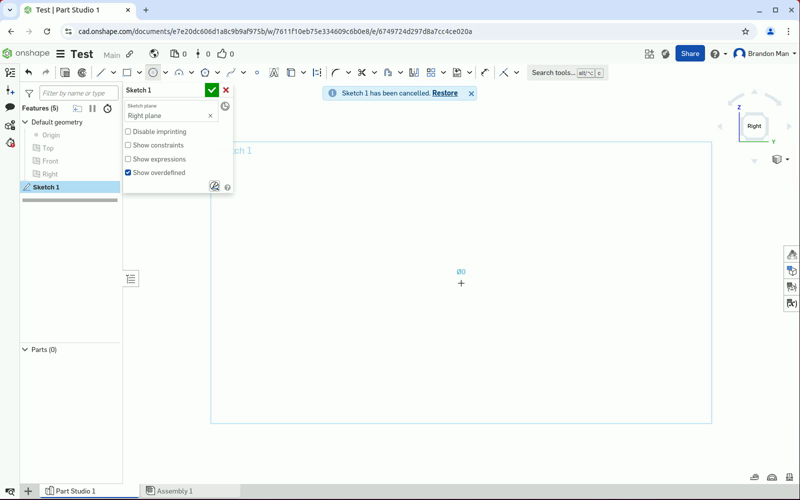
mouse_move(574, 282)
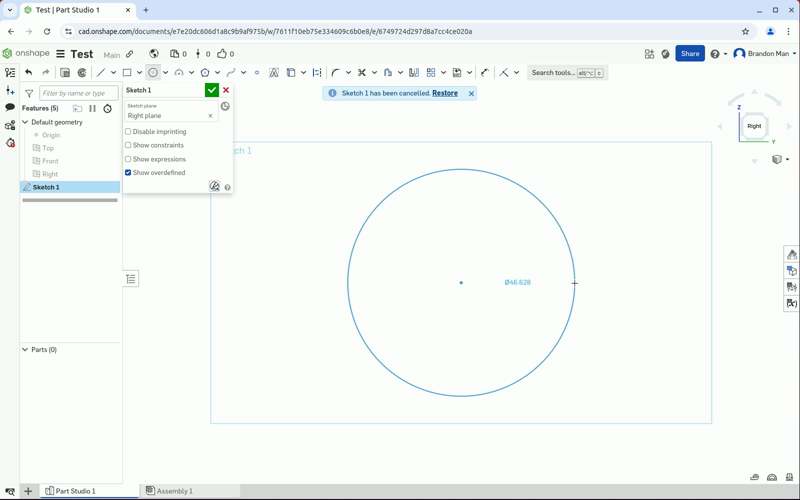
click(574, 282)
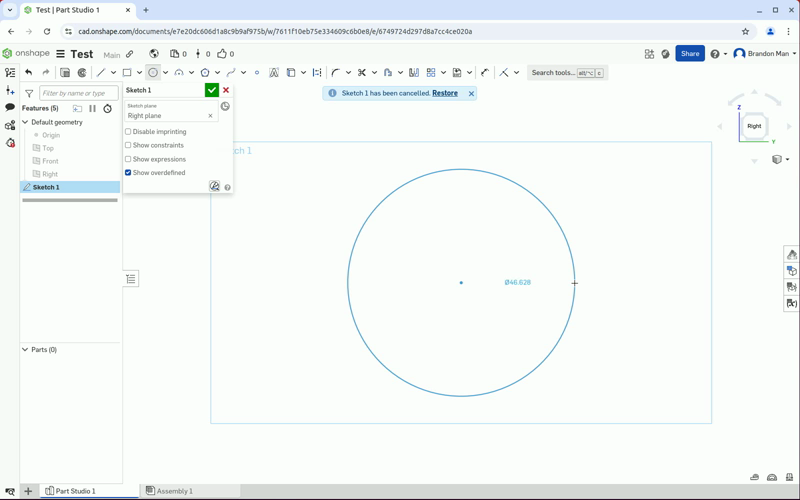
key(esc)
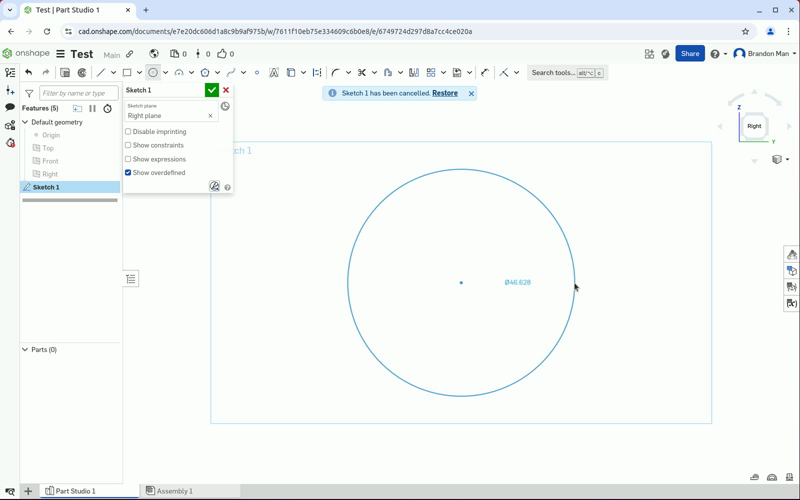
key(c)
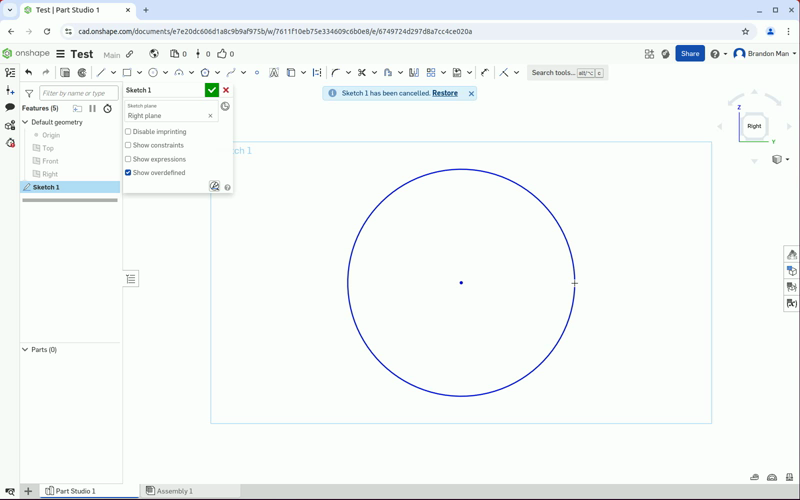
key_down(shift)
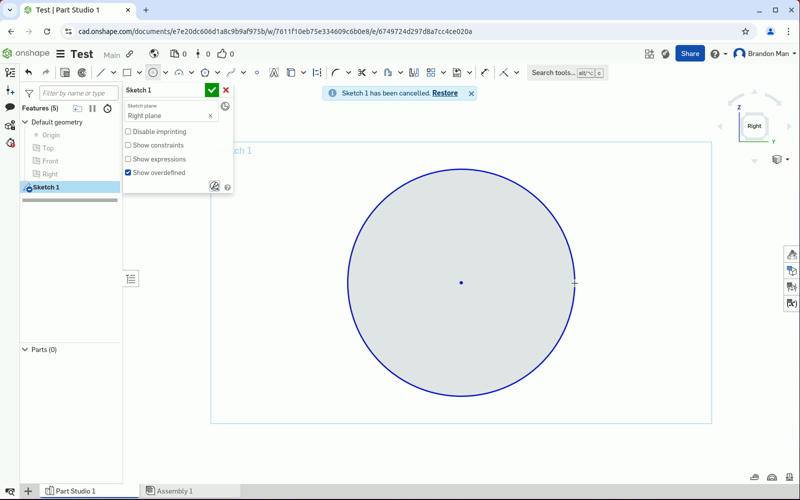
mouse_move(364, 282)
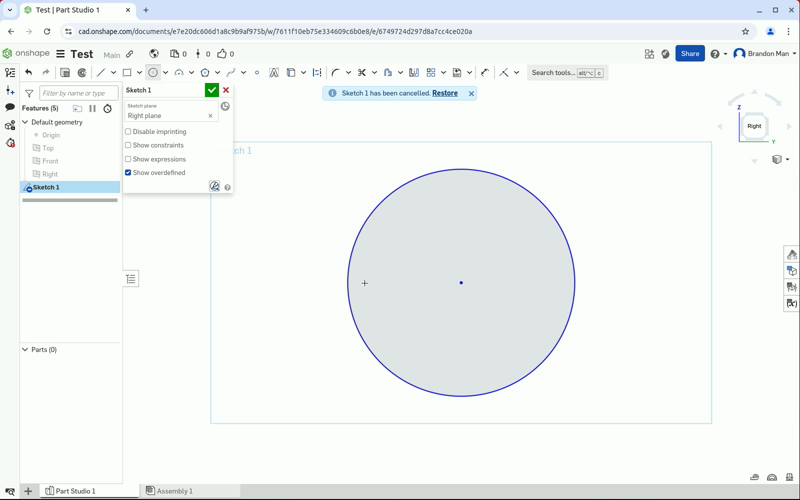
click(364, 282)
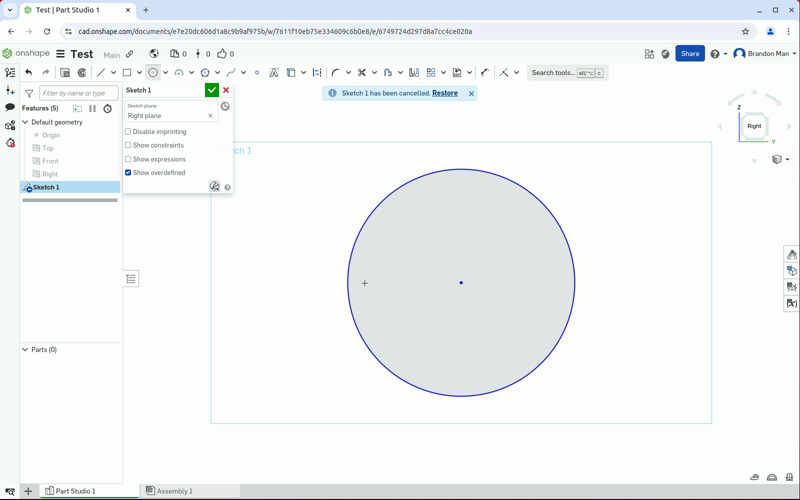
key_up(shift)
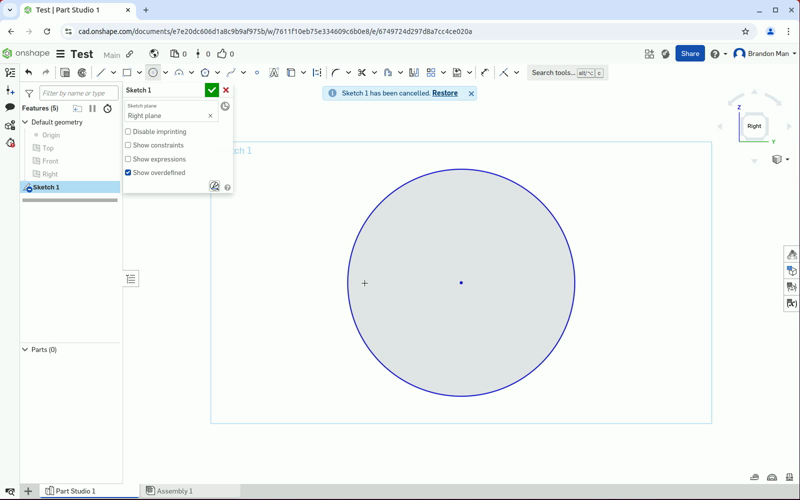
mouse_move(371, 282)
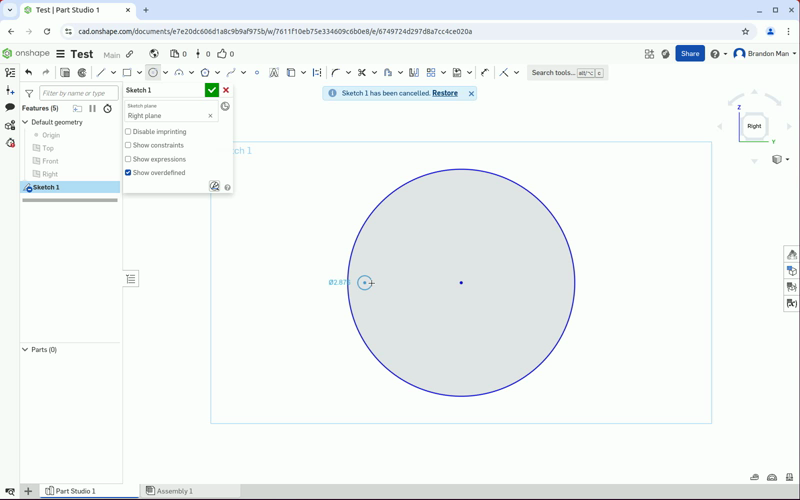
click(371, 282)
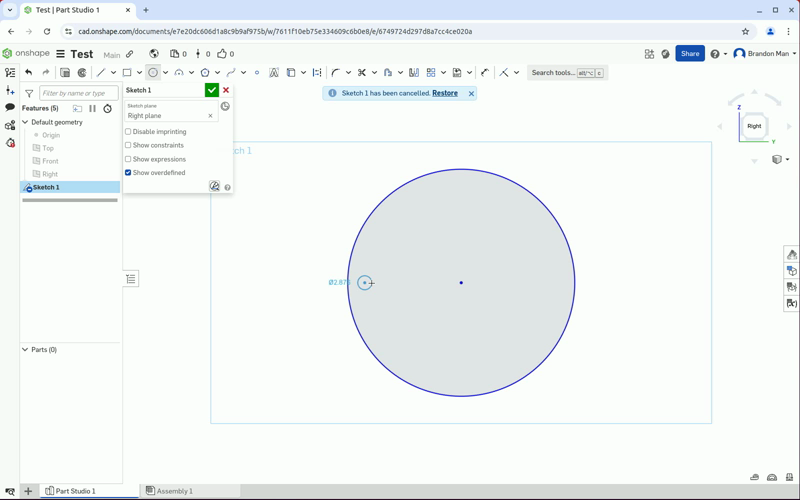
key(esc)
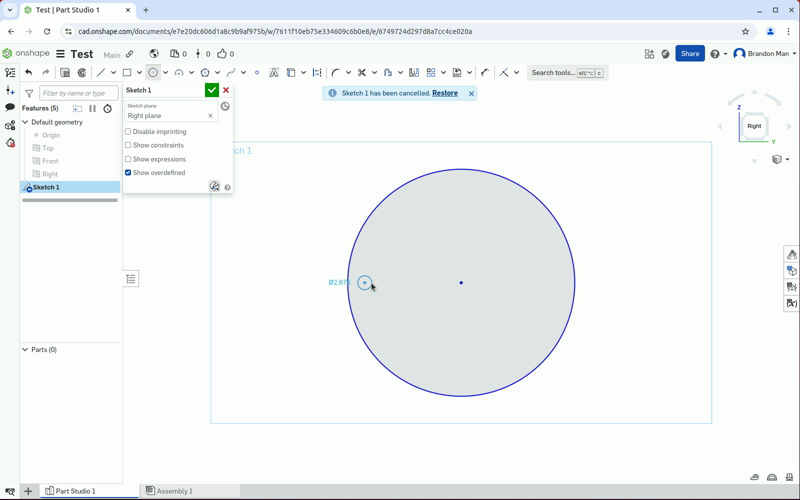
key(c)
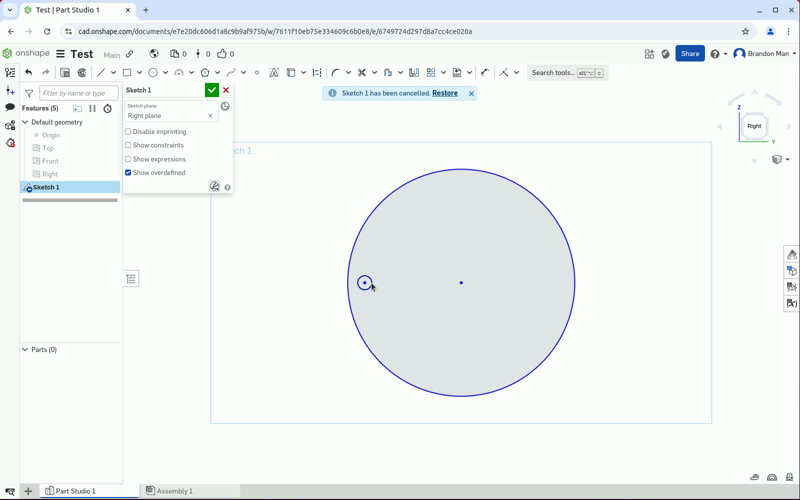
key_down(shift)
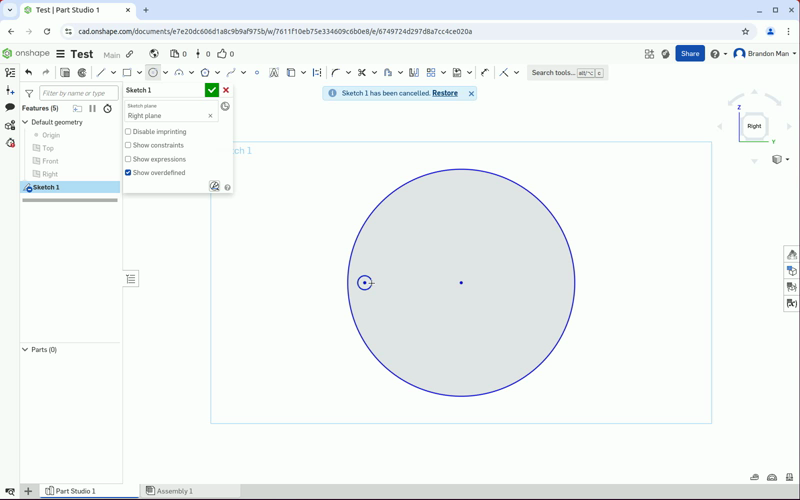
mouse_move(461, 282)
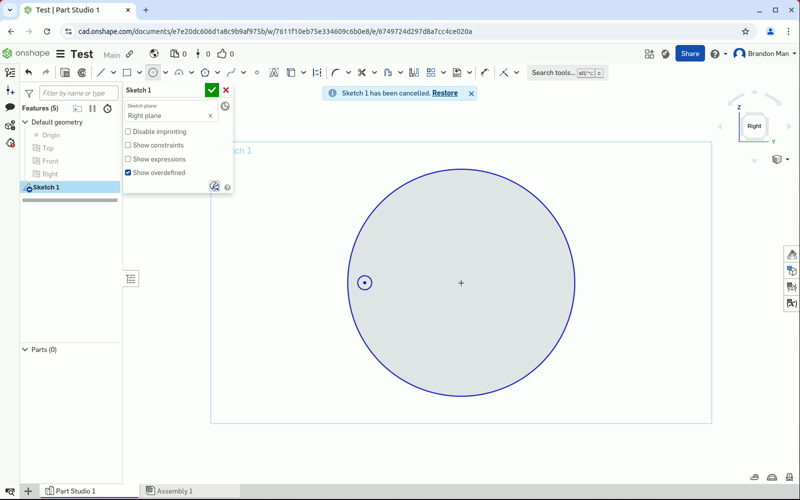
click(461, 282)
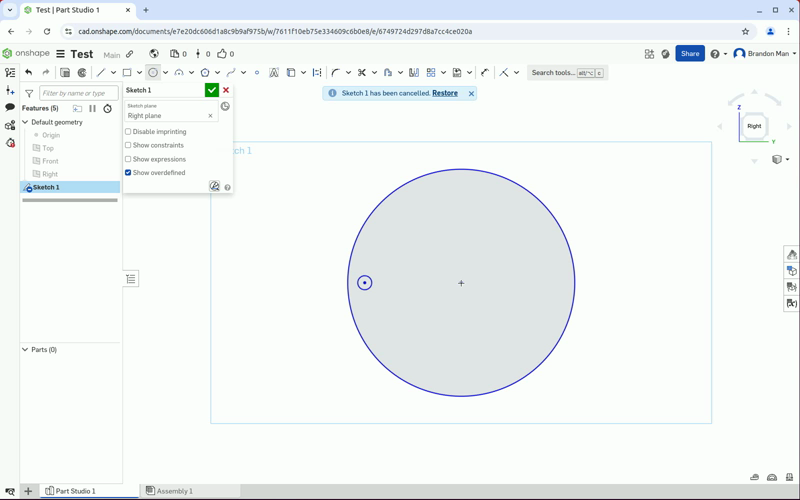
key_up(shift)
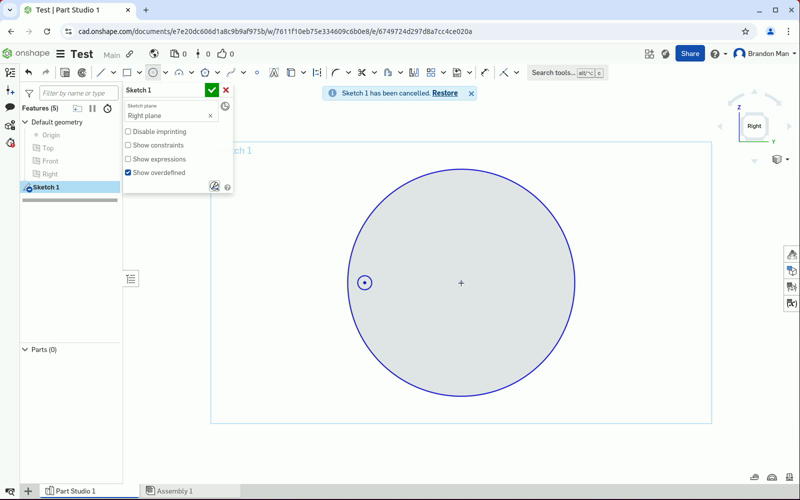
mouse_move(539, 282)
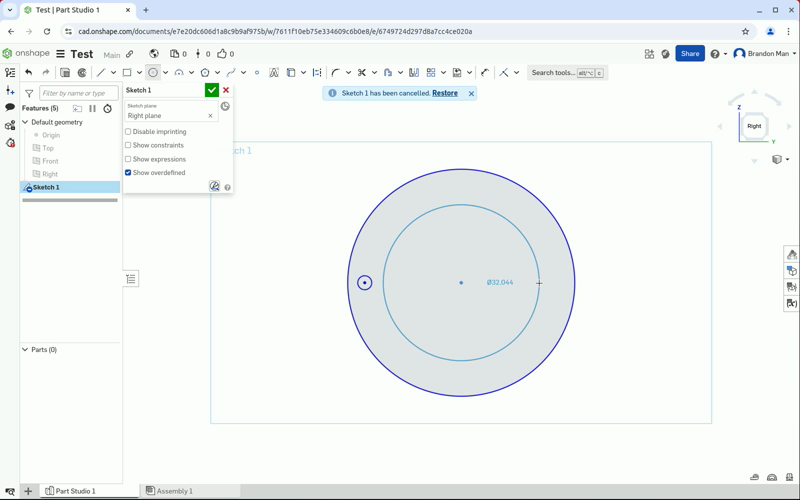
click(539, 282)
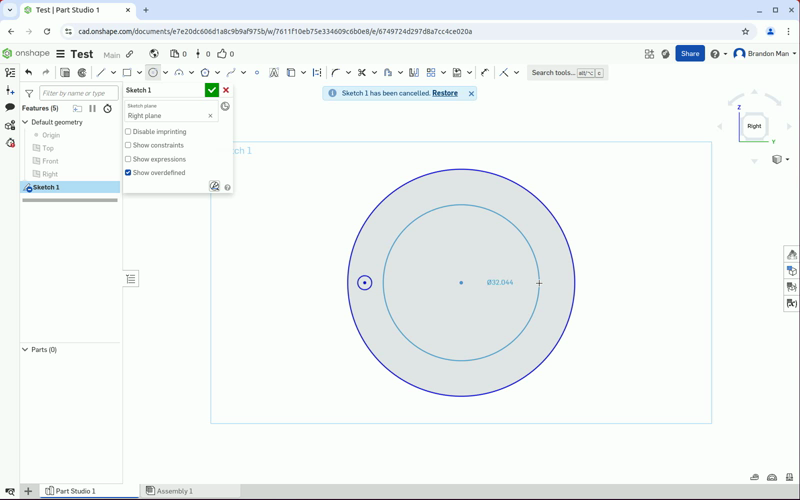
key(esc)
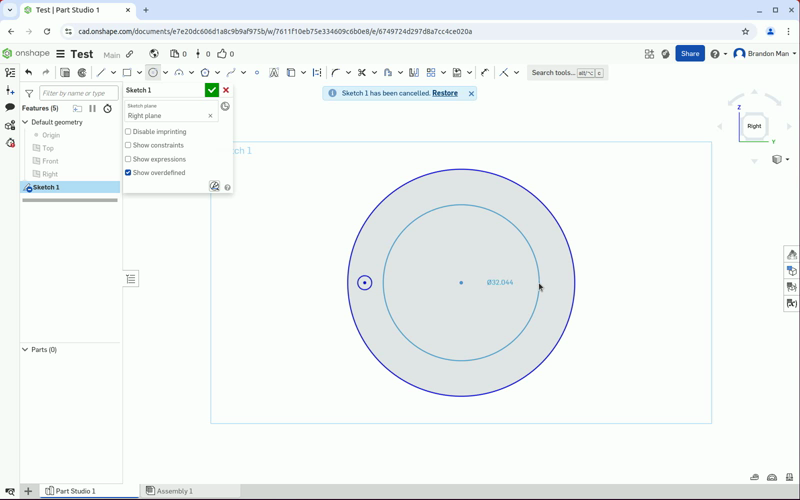
key(c)
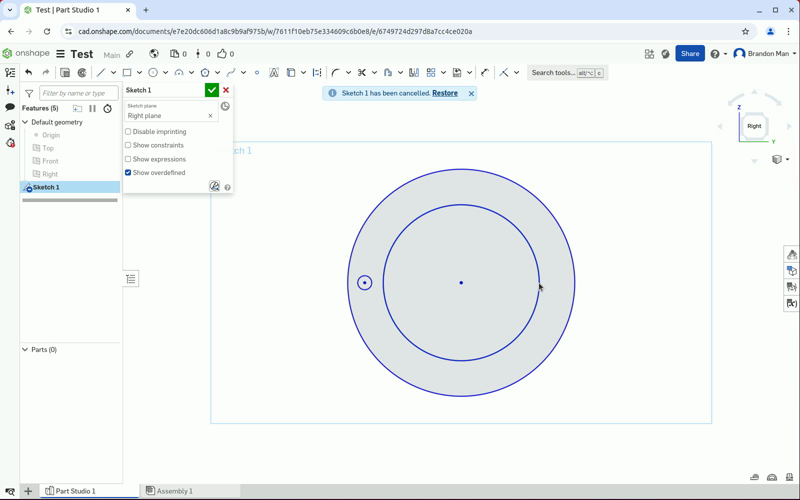
key_down(shift)
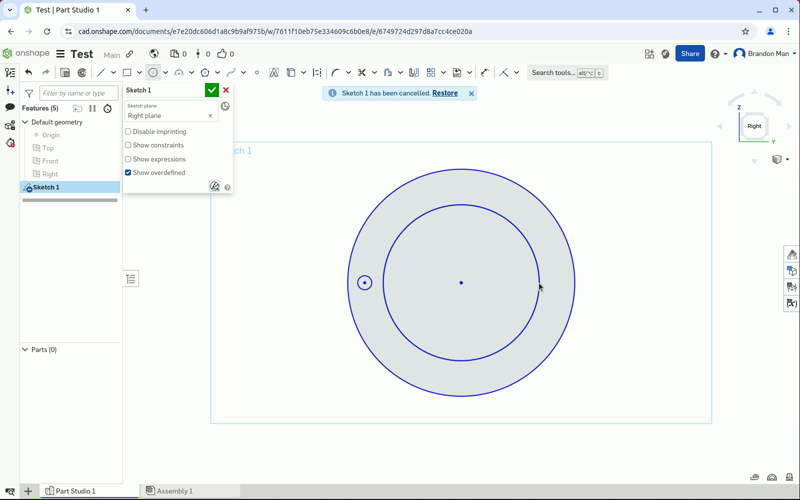
mouse_move(461, 377)
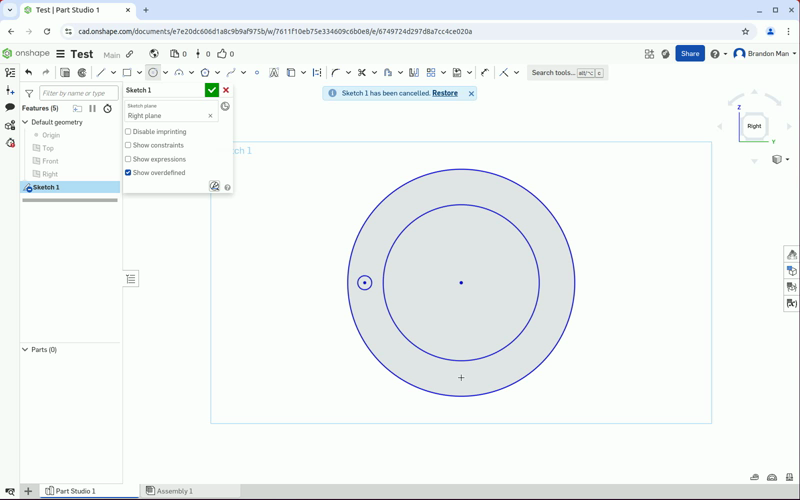
click(461, 377)
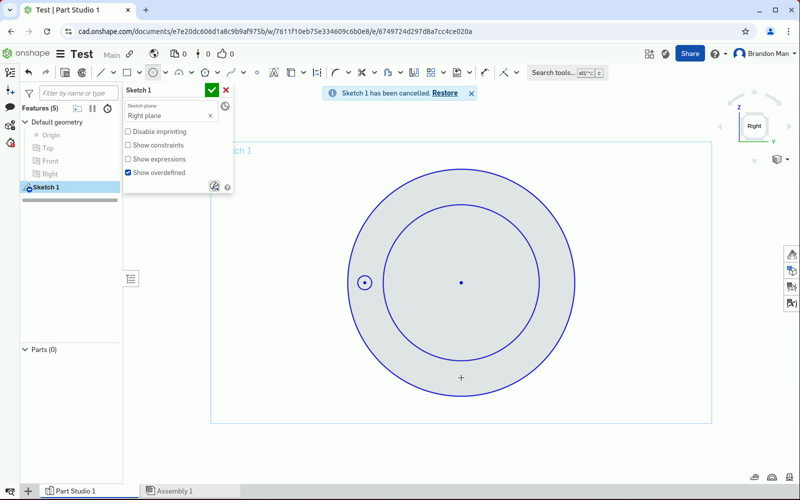
key_up(shift)
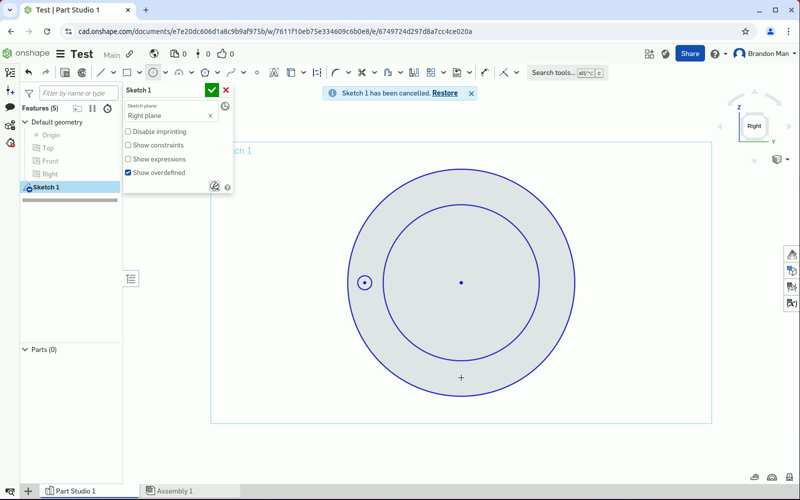
mouse_move(468, 377)
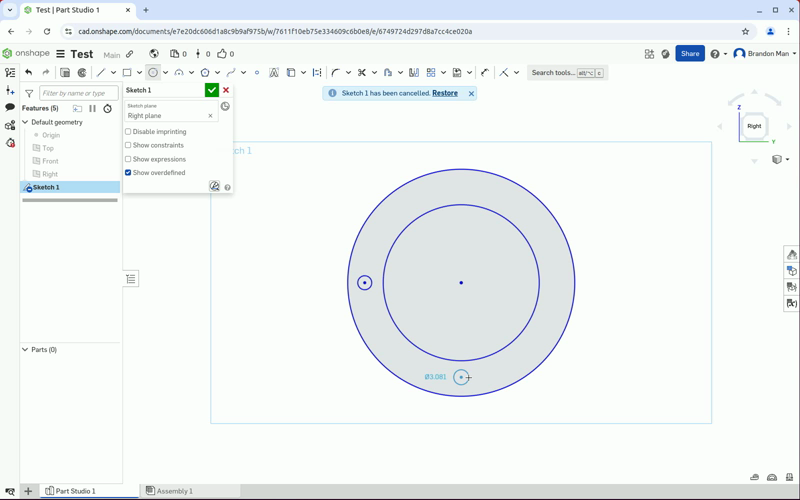
click(468, 377)
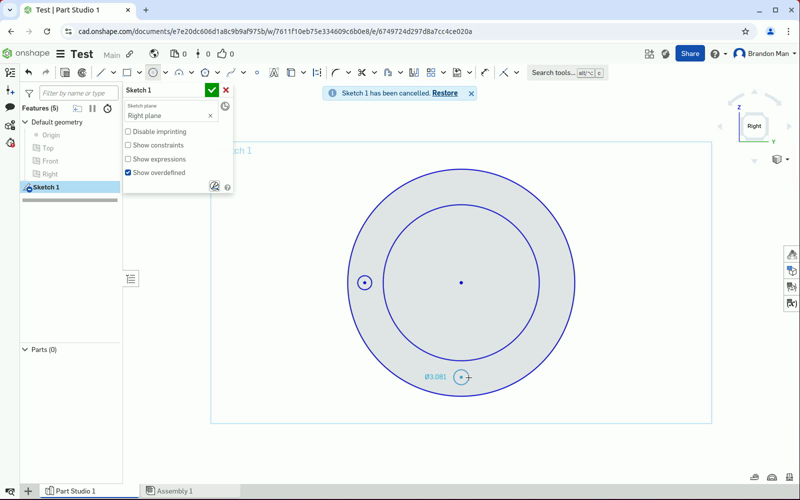
key(esc)
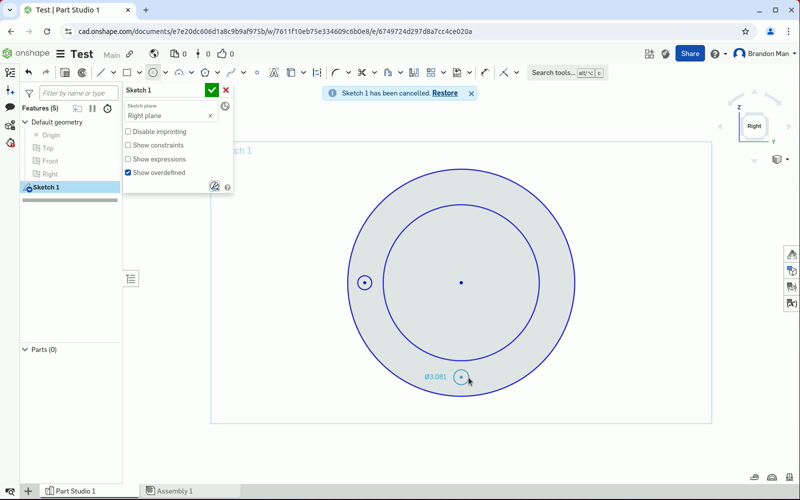
key(c)
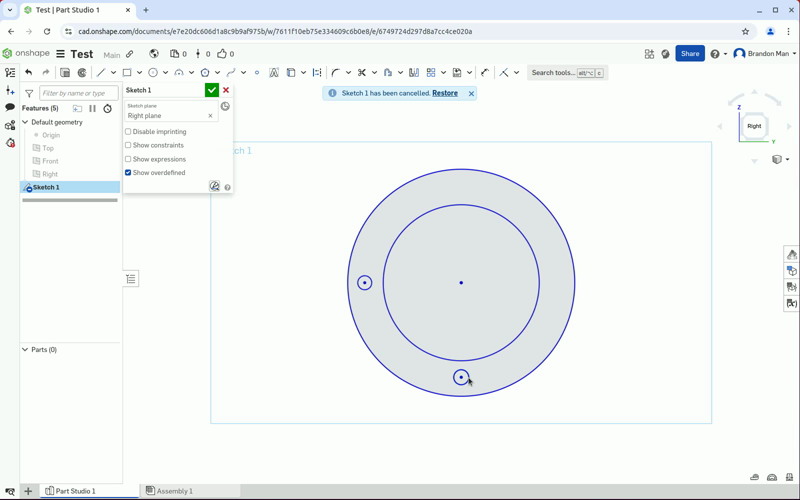
key_down(shift)
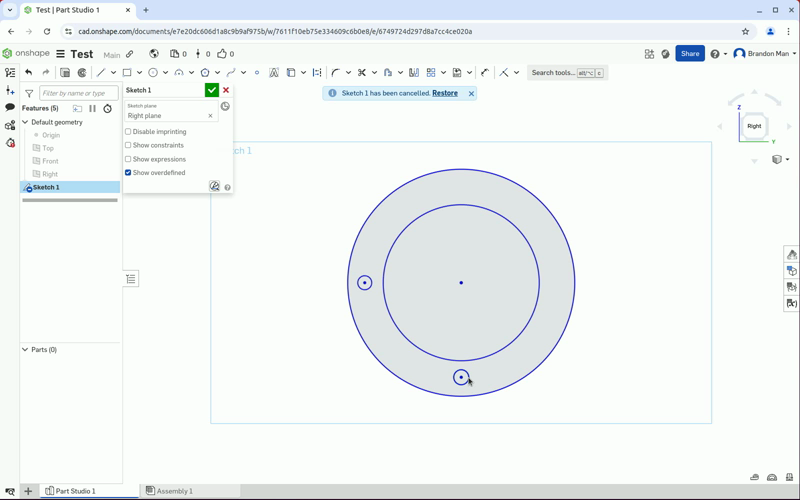
mouse_move(461, 188)
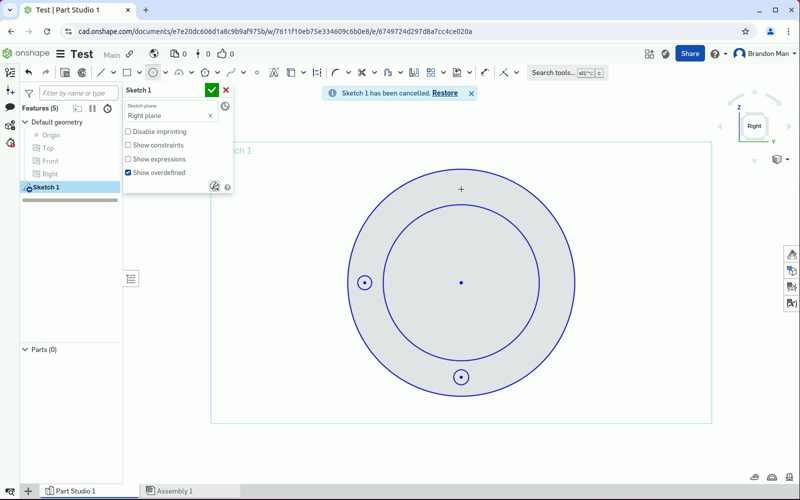
click(461, 188)
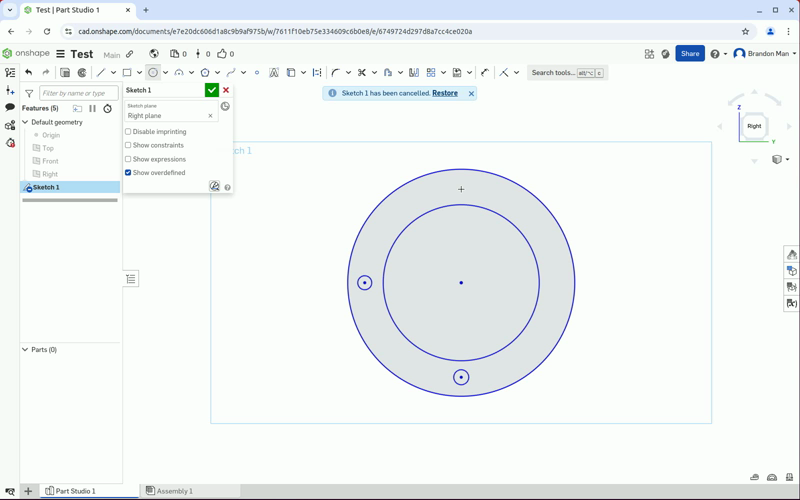
key_up(shift)
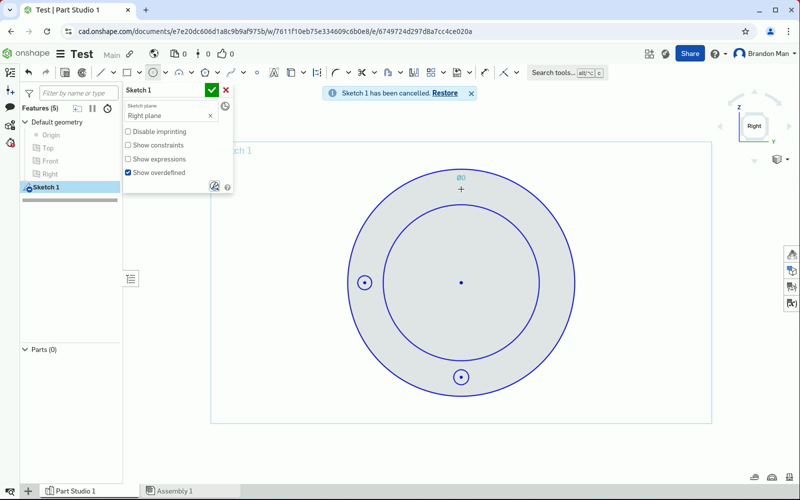
mouse_move(468, 188)
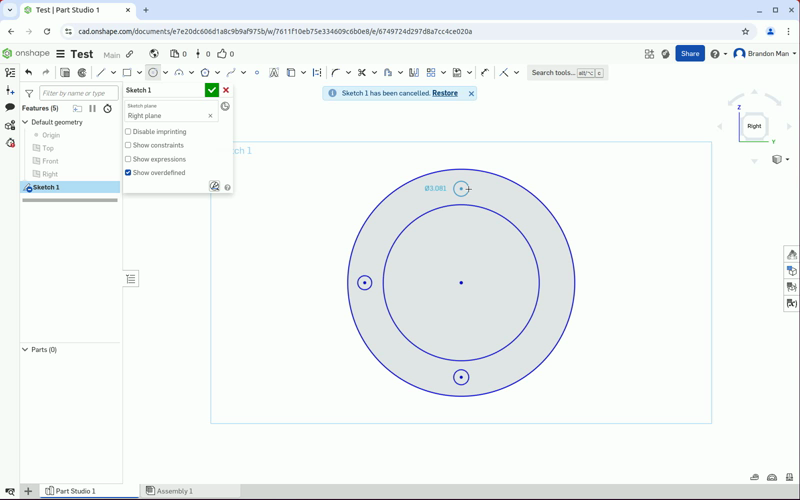
click(468, 188)
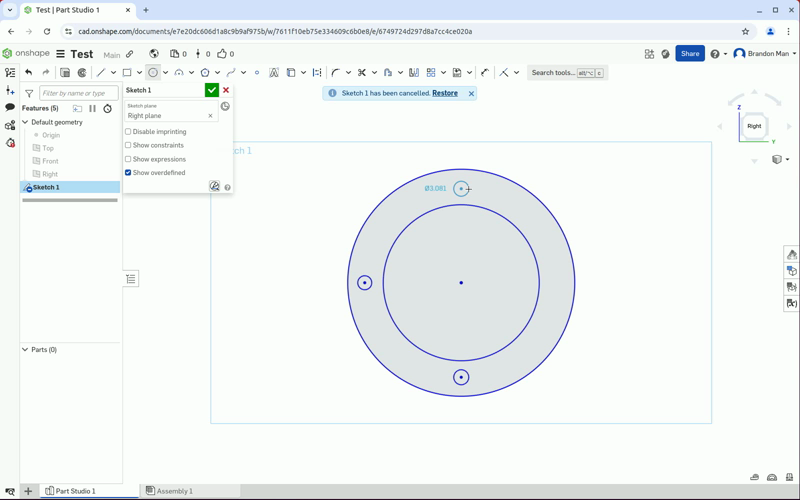
key(esc)
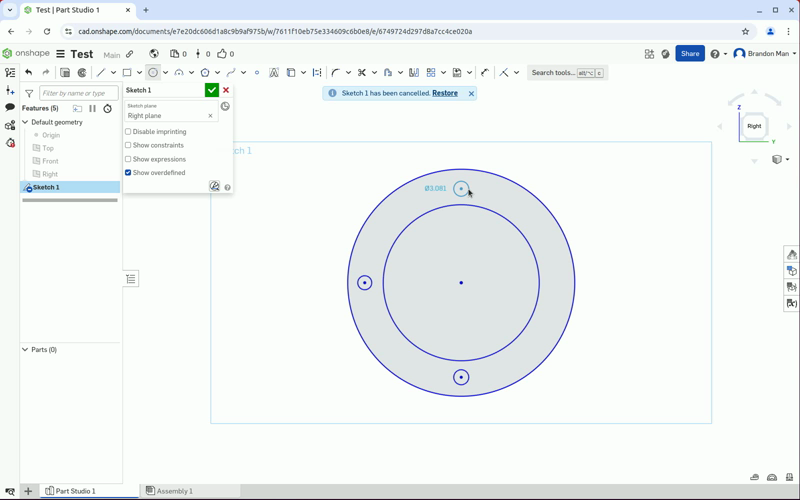
key(c)
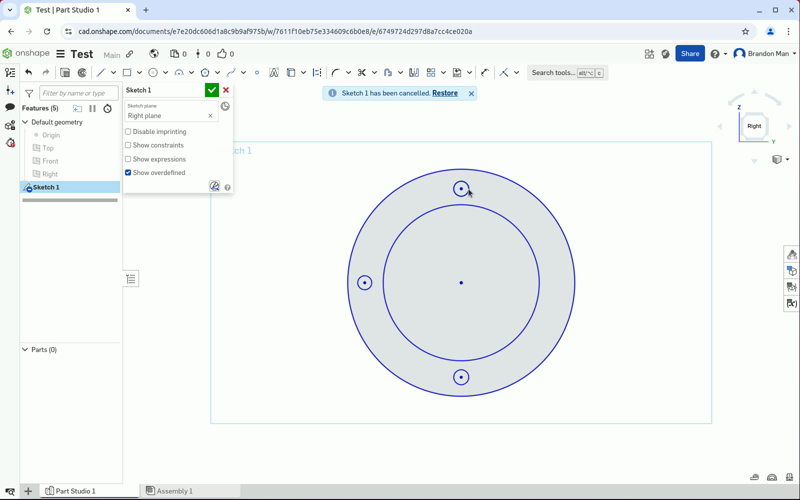
key_down(shift)
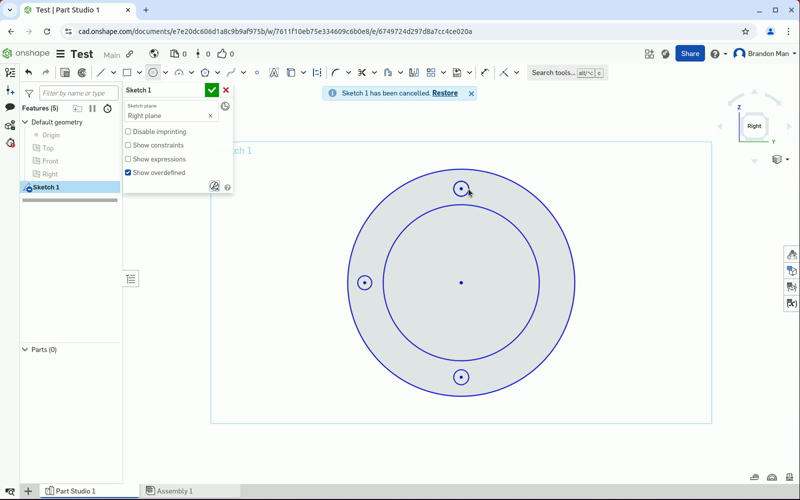
mouse_move(555, 282)
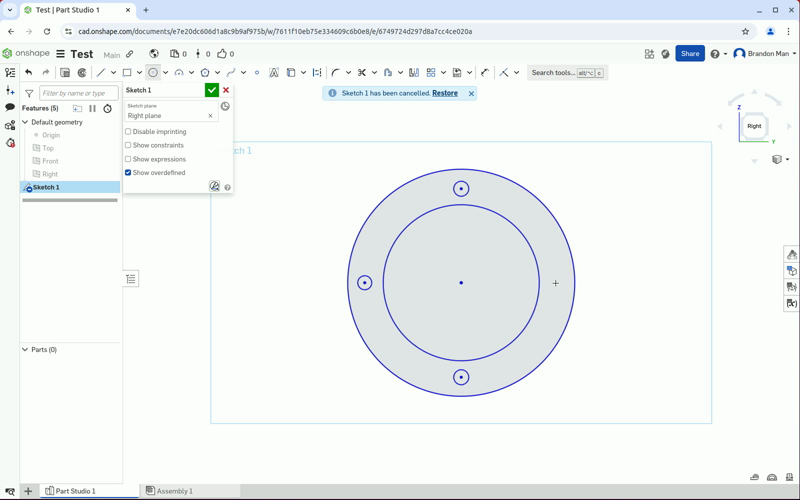
click(555, 282)
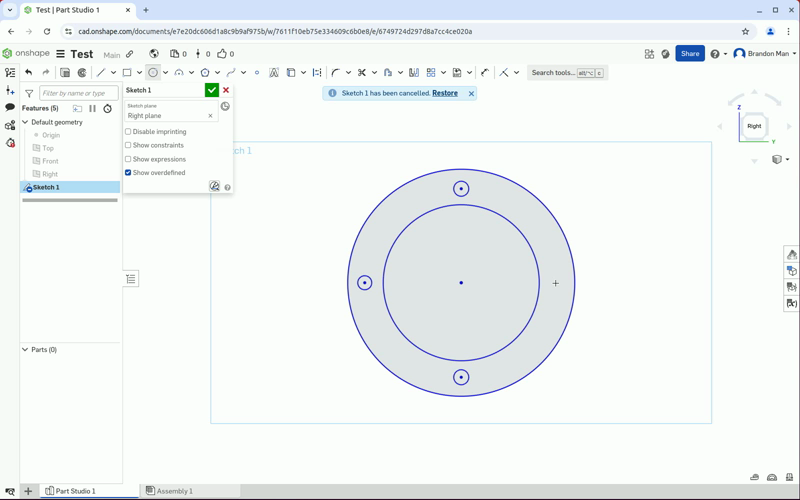
key_up(shift)
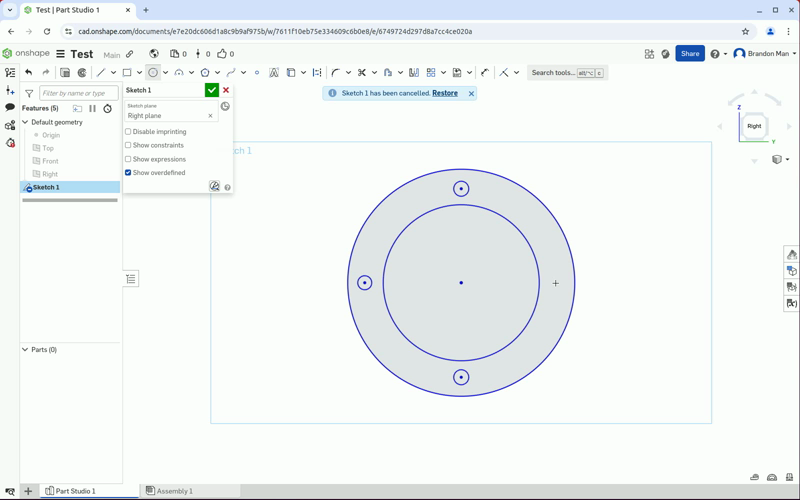
mouse_move(562, 282)
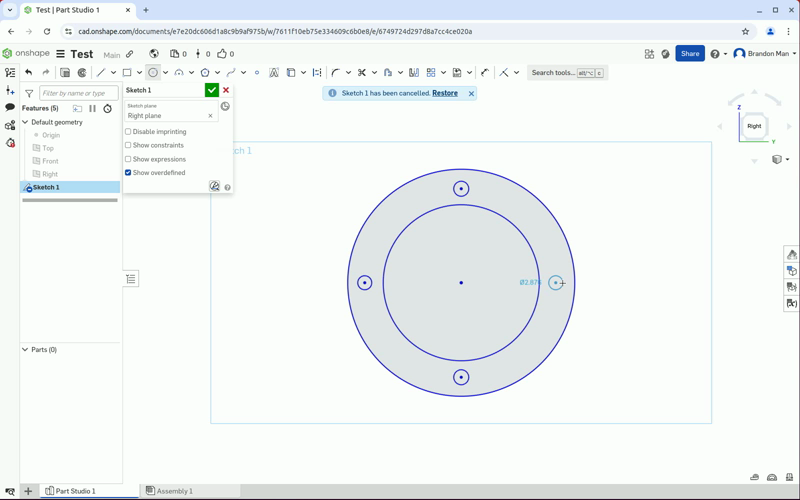
click(562, 282)
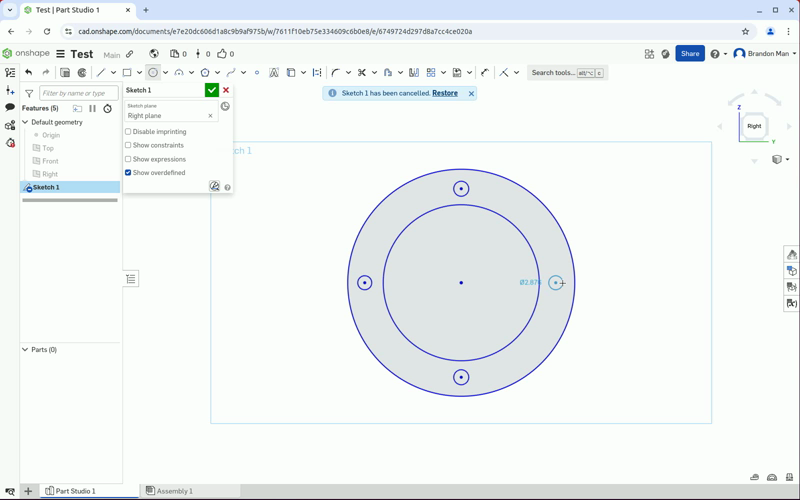
key(esc)
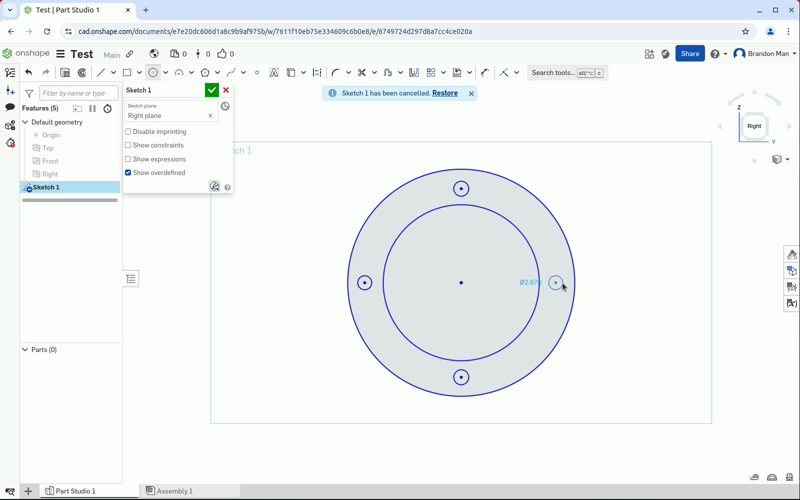
mouse_move(509, 198)
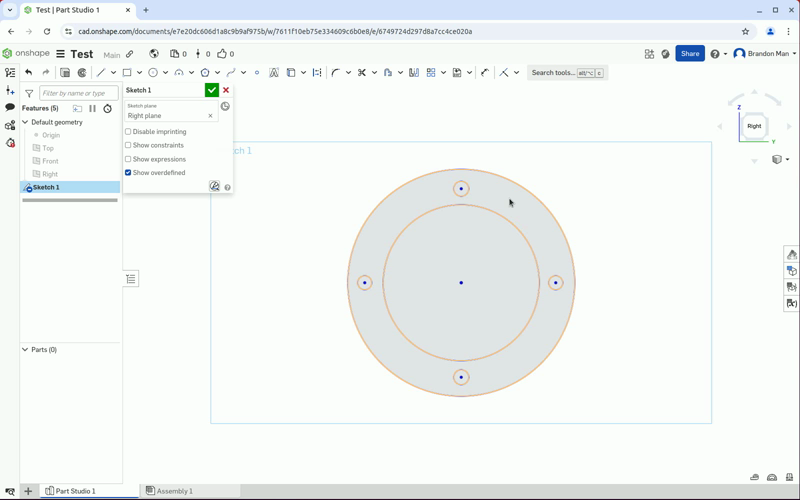
click(509, 198)
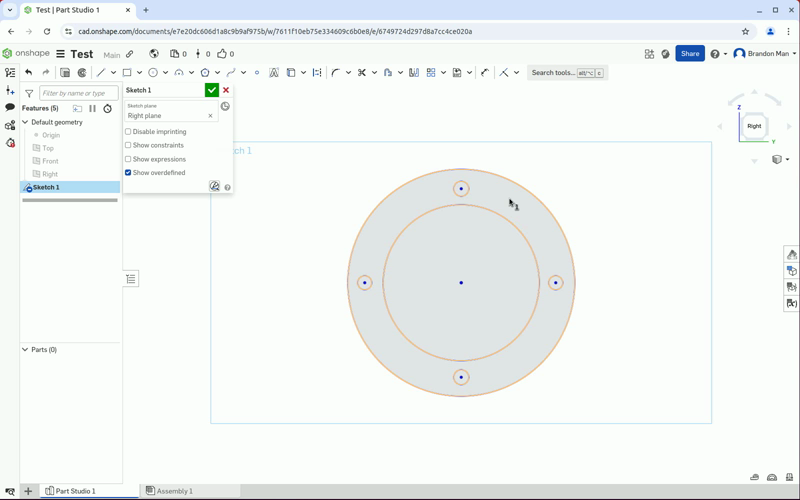
mouse_move(73, 352)
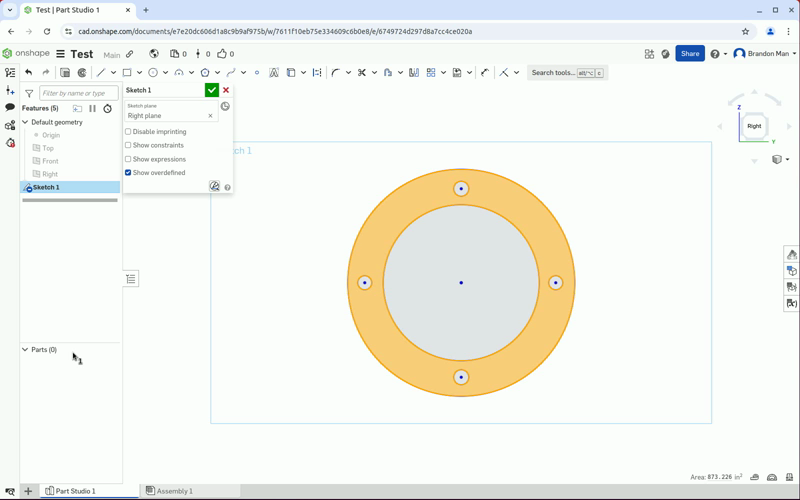
key(shift+y)
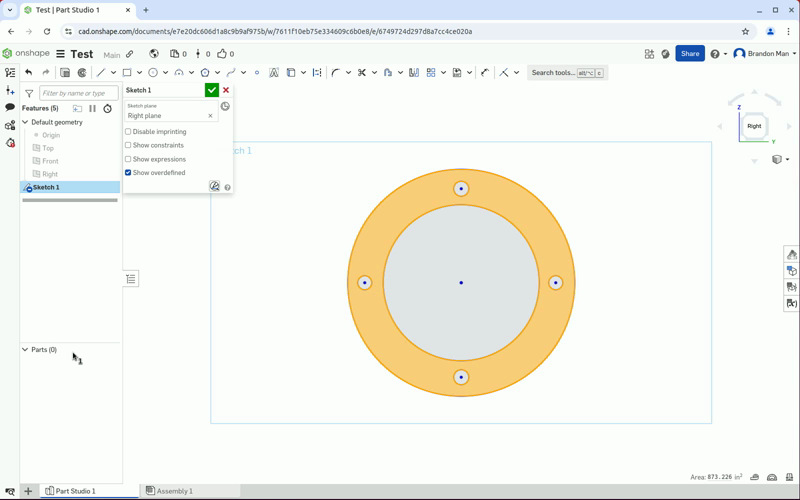
key(shift+e)
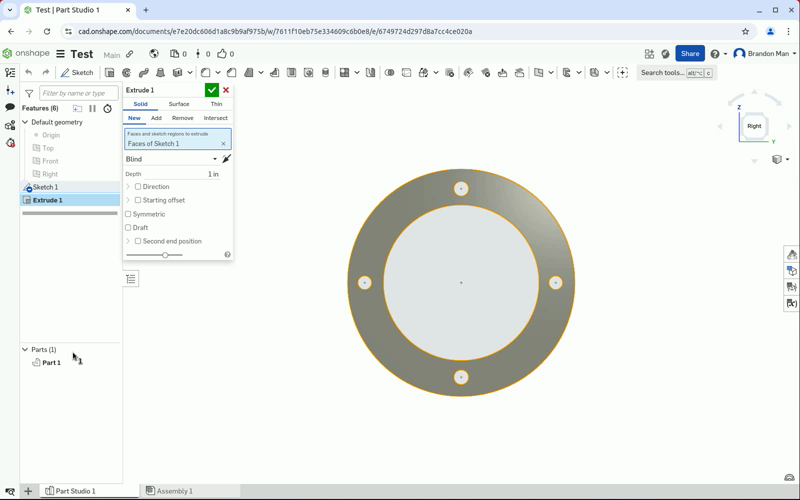
mouse_move(143, 106)
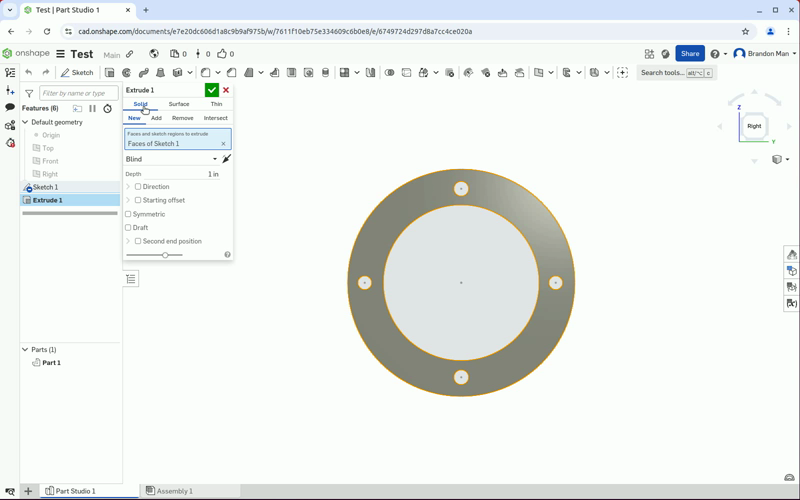
click(143, 106)
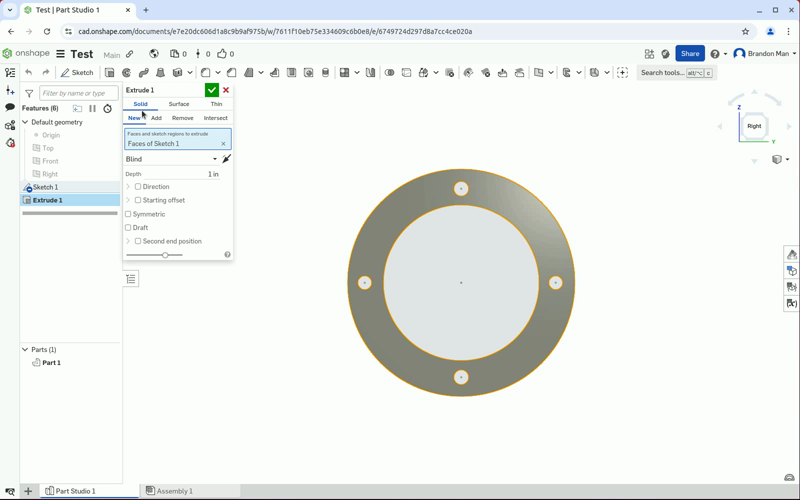
mouse_move(137, 120)
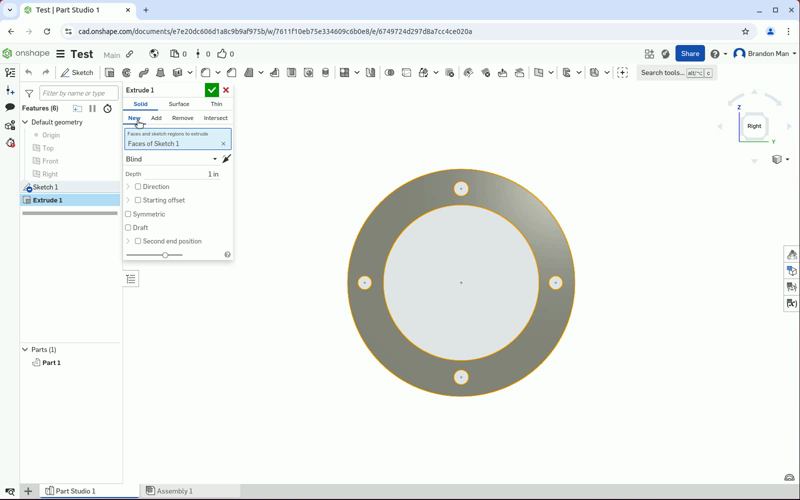
click(137, 120)
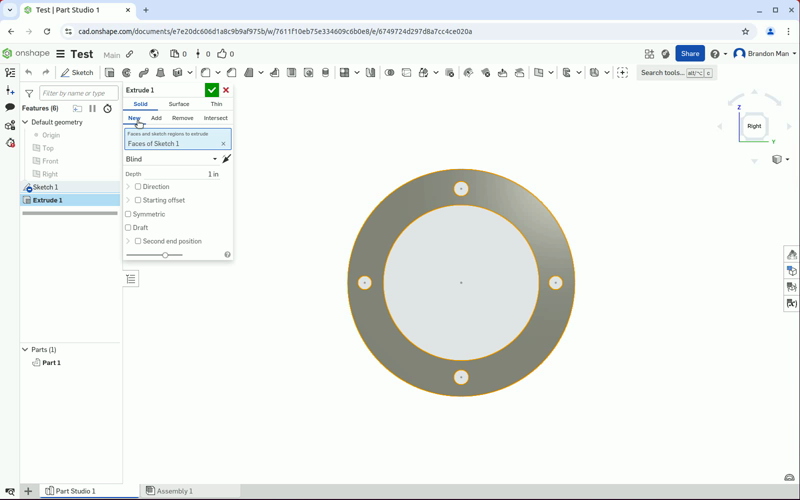
key(tab, 4)
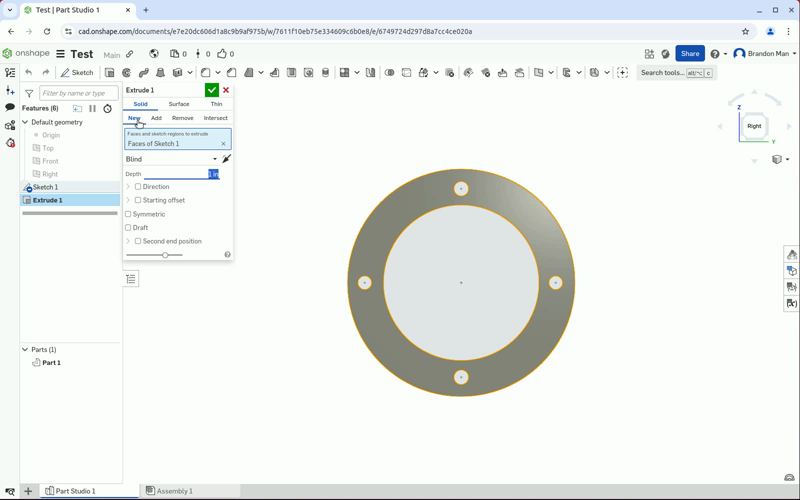
text(-3.37)
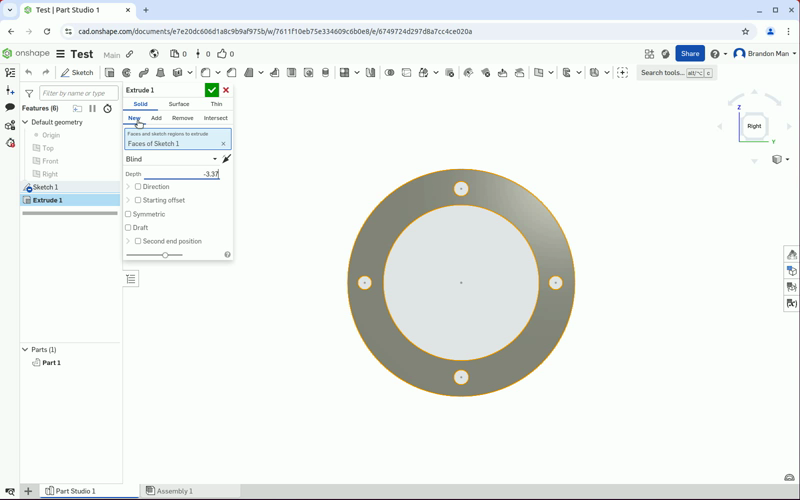
key(enter)
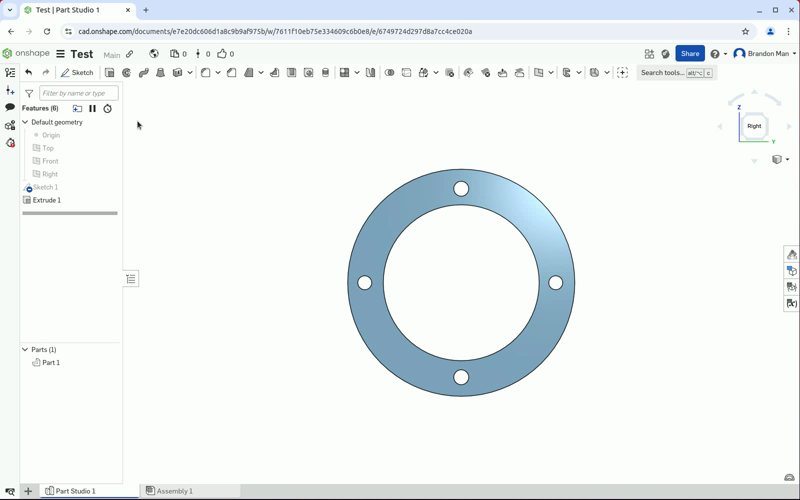
key(shift+h)
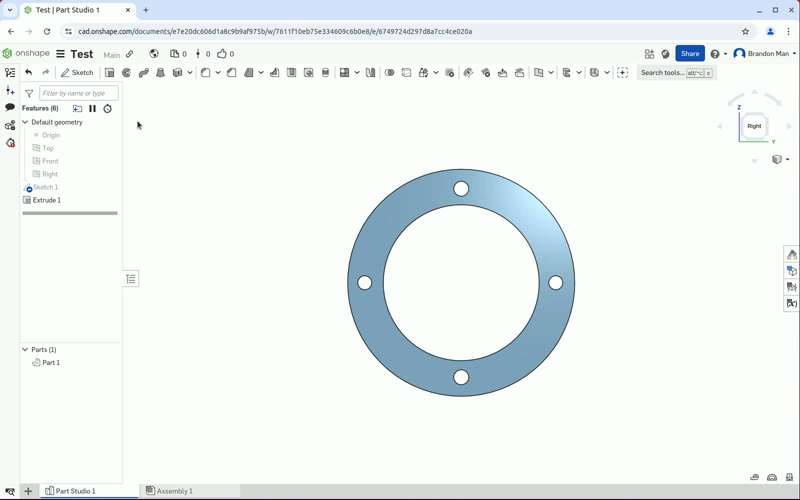
key(shift+h)
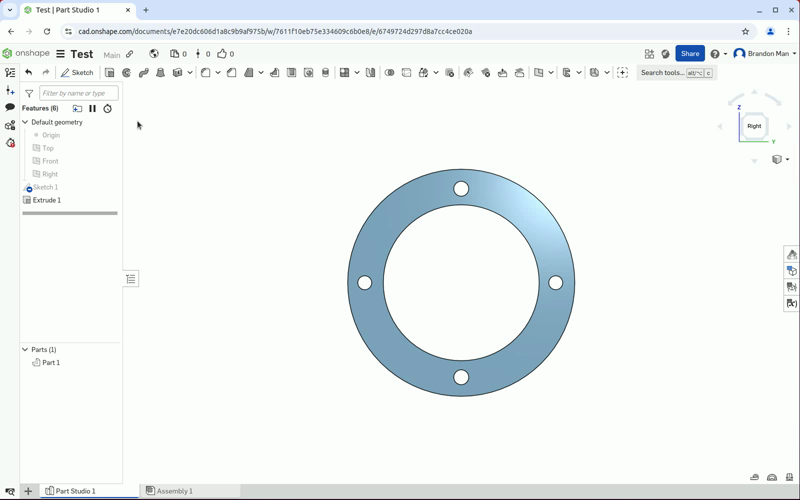
mouse_move(73, 189)
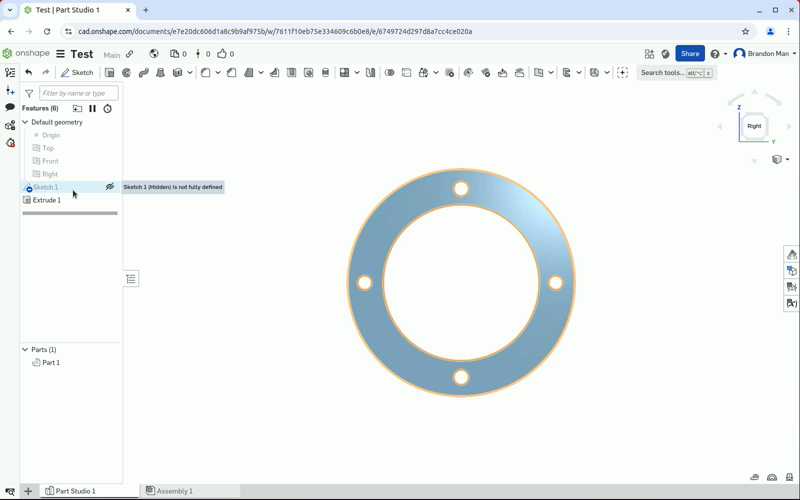
click(73, 189)
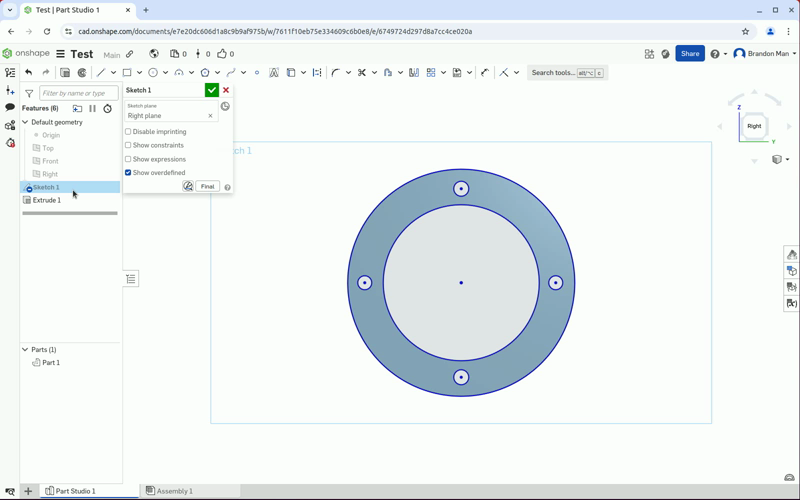
mouse_move(229, 92)
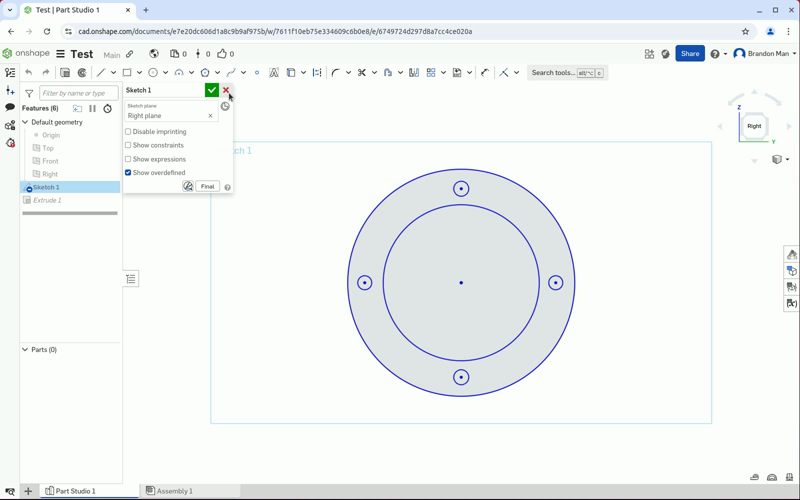
click(229, 92)
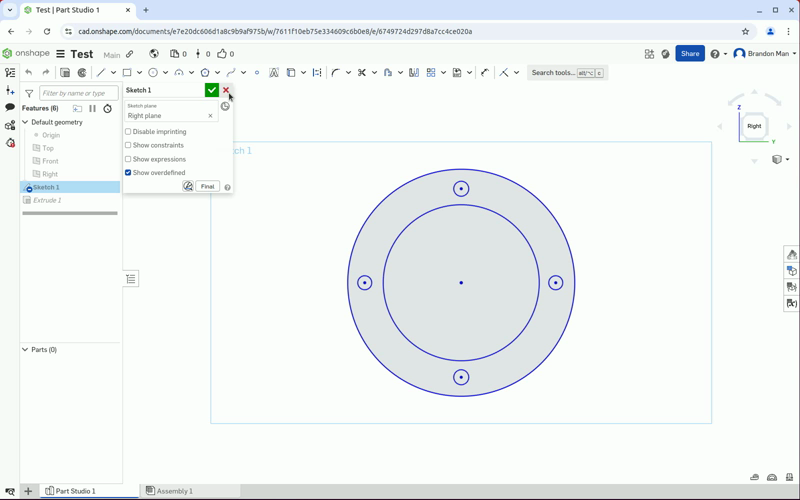
key(shift+s)
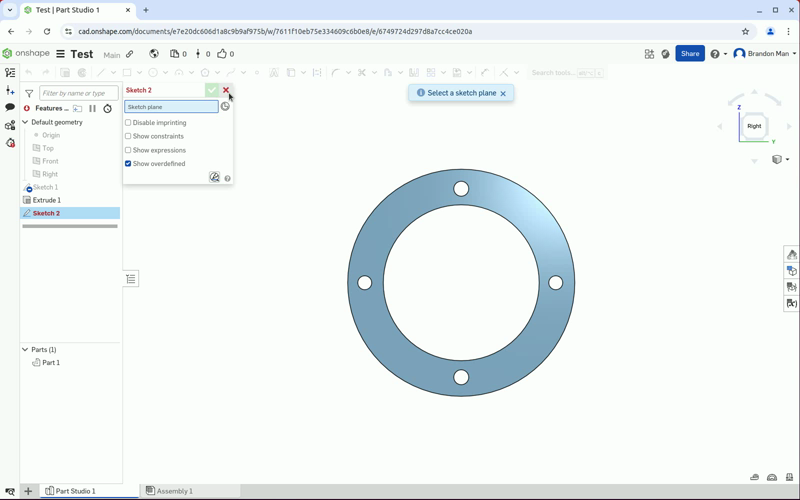
mouse_move(73, 176)
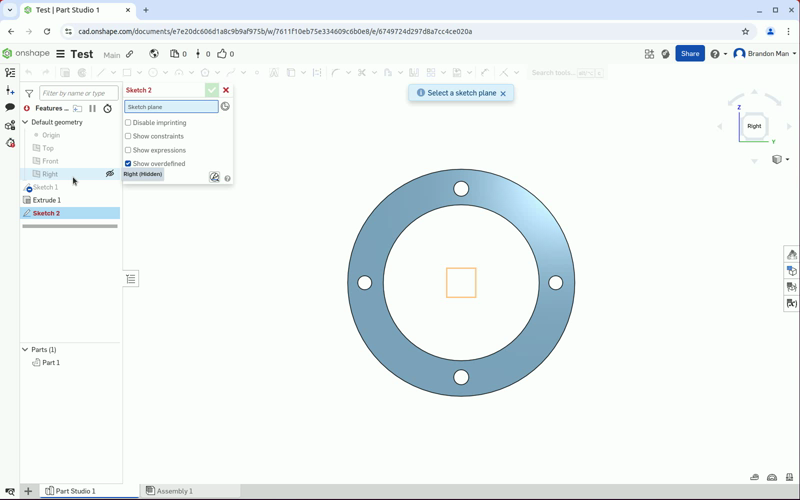
click(73, 176)
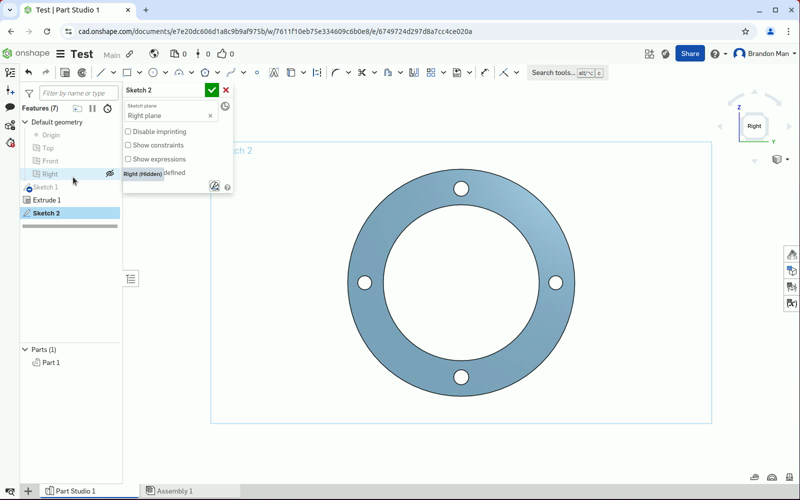
mouse_move(73, 352)
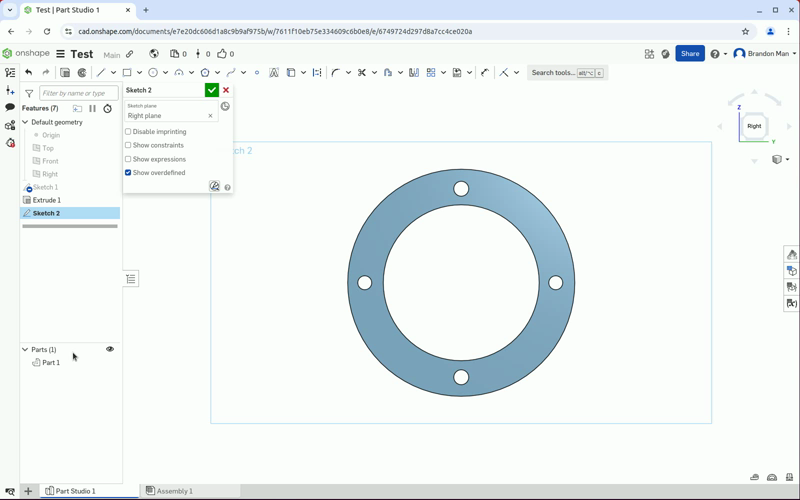
key(y)
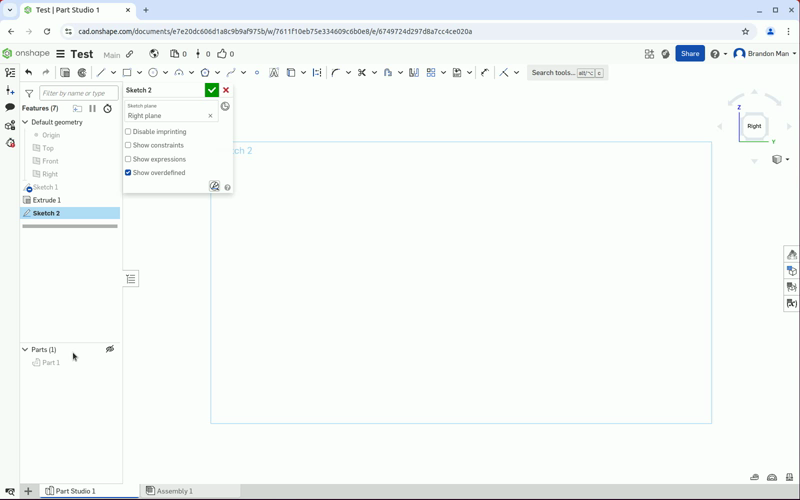
key(c)
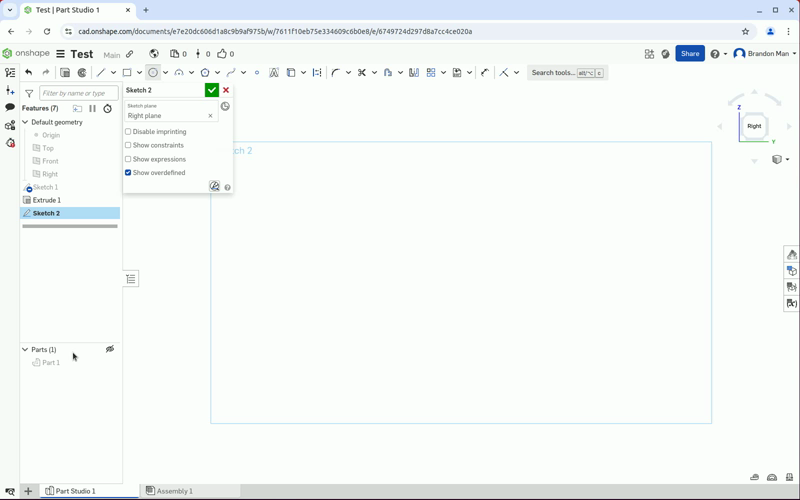
key_down(shift)
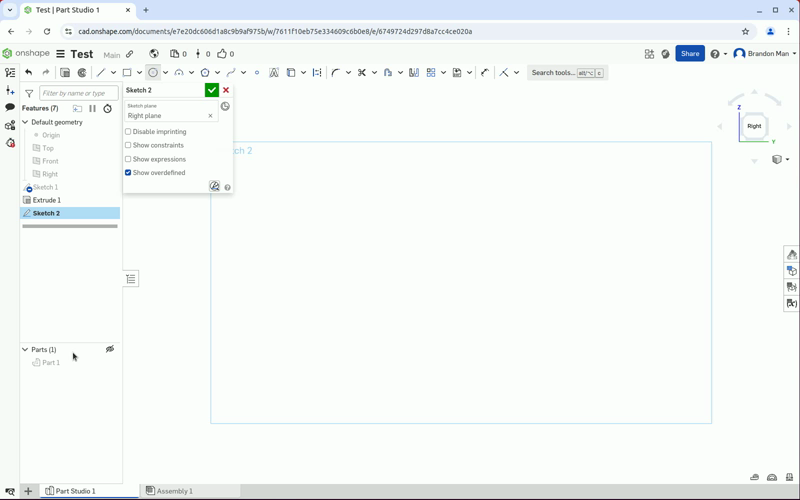
mouse_move(461, 282)
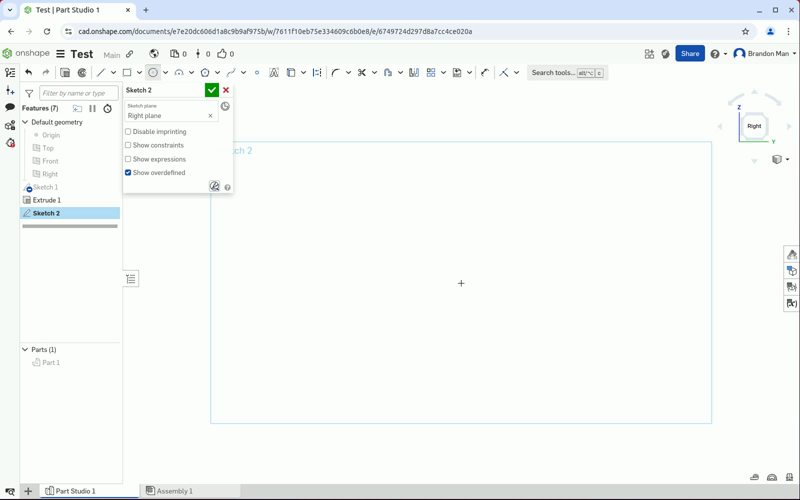
click(461, 282)
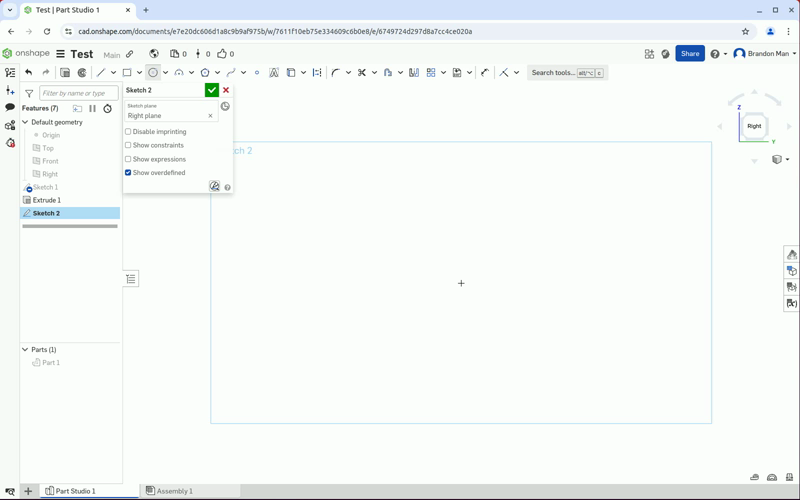
key_up(shift)
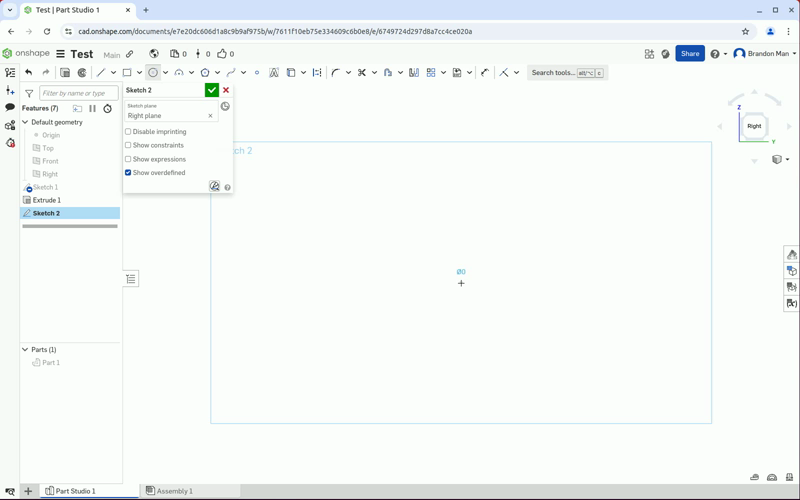
mouse_move(539, 282)
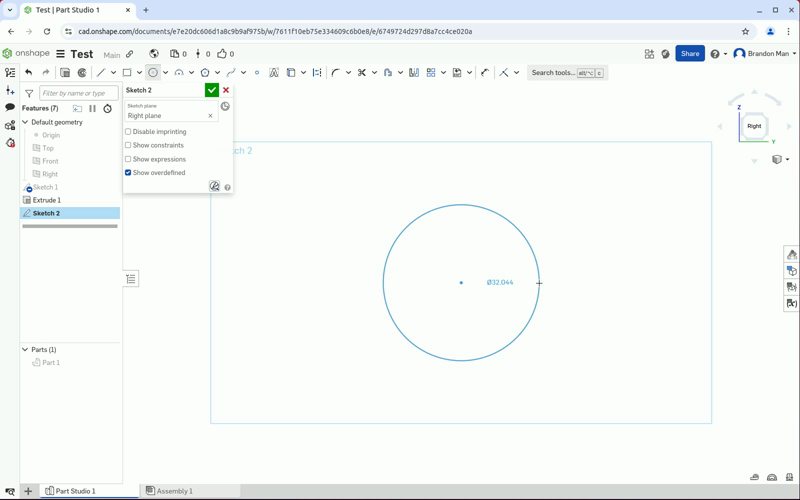
click(539, 282)
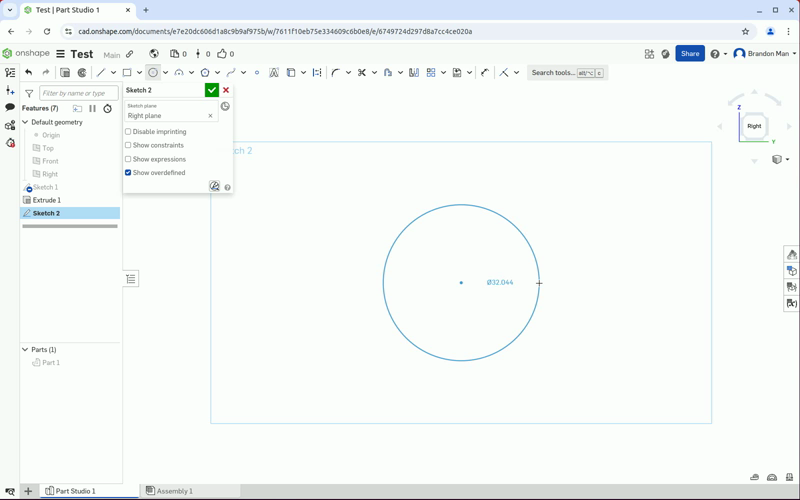
key(esc)
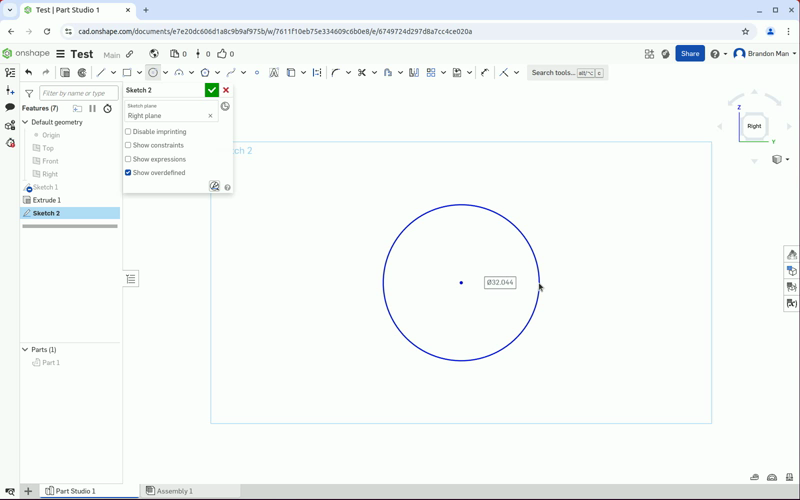
key(c)
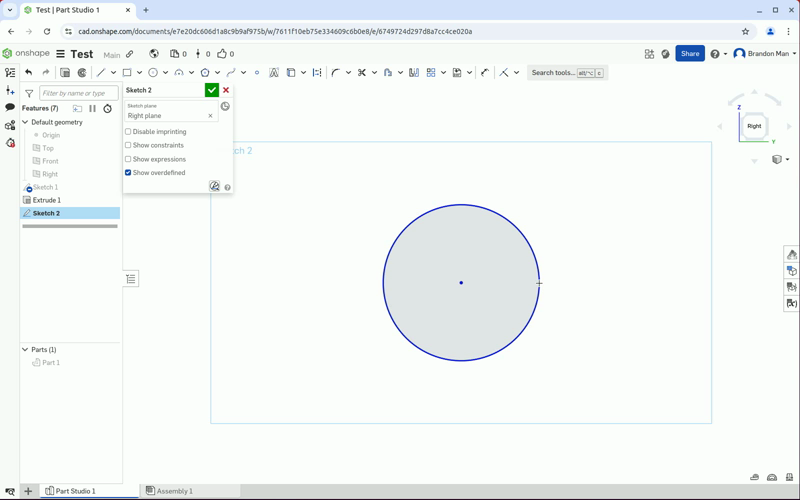
key_down(shift)
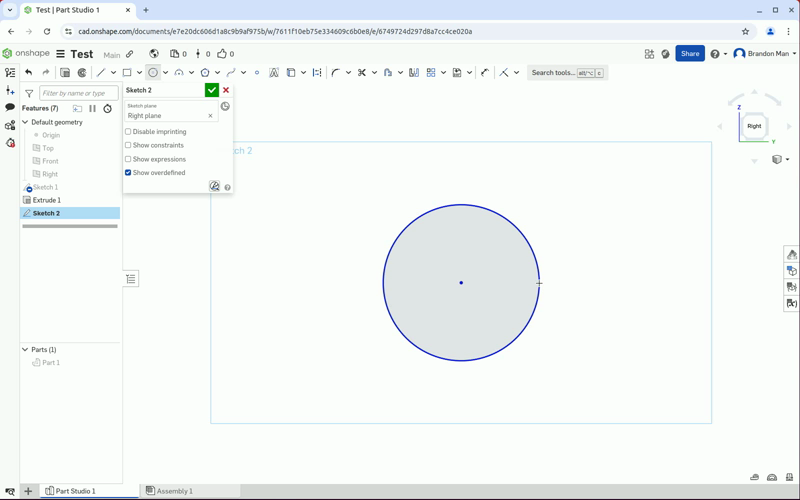
mouse_move(461, 282)
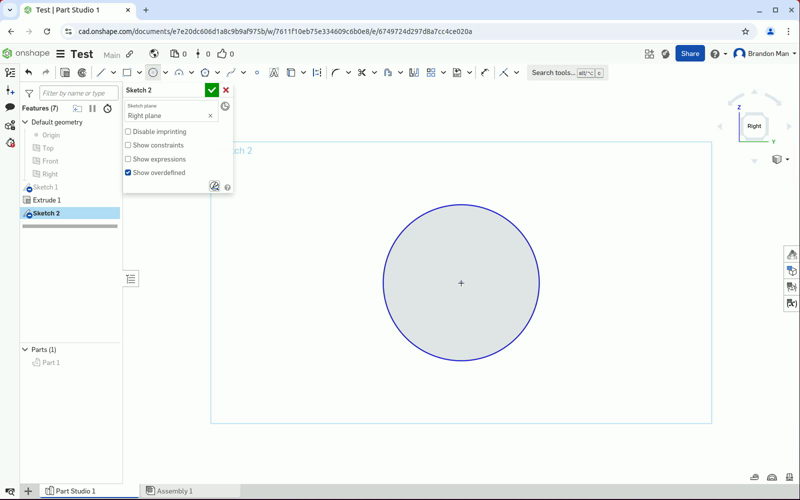
click(461, 282)
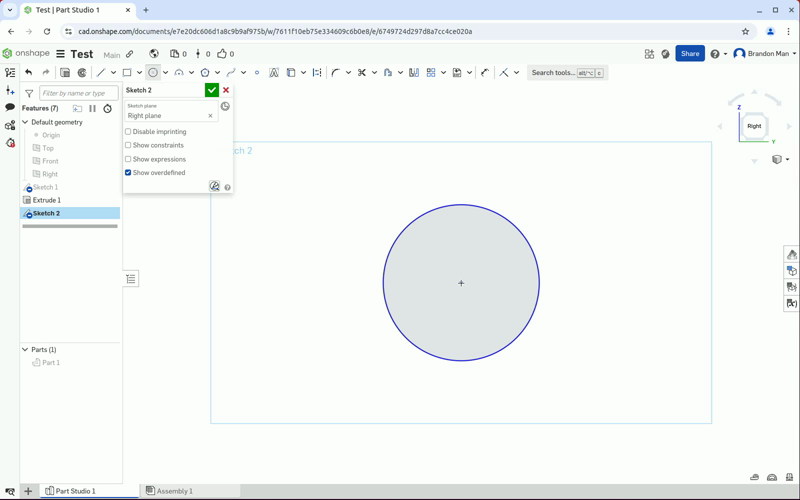
key_up(shift)
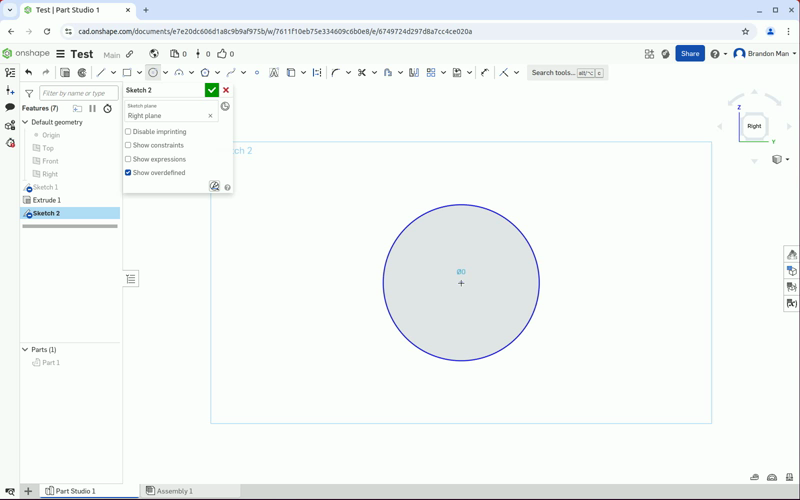
mouse_move(531, 282)
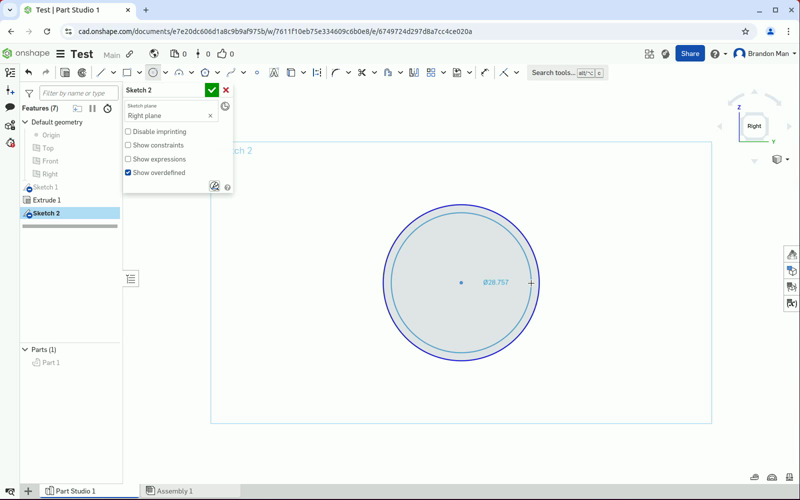
click(531, 282)
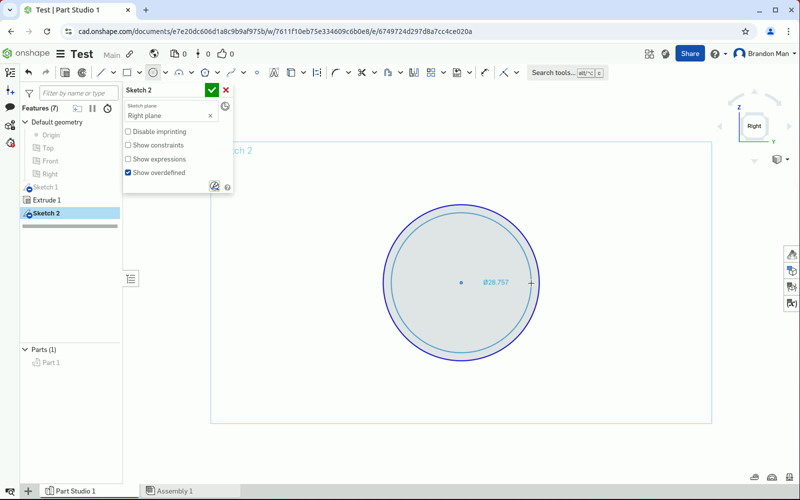
key(esc)
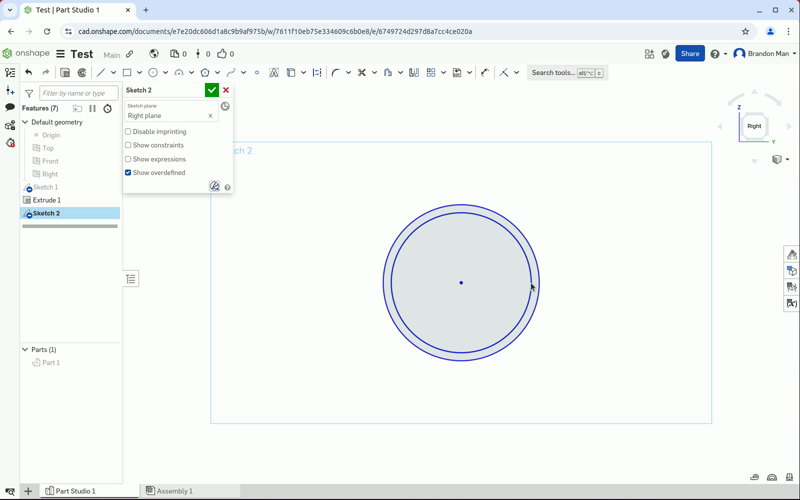
mouse_move(442, 210)
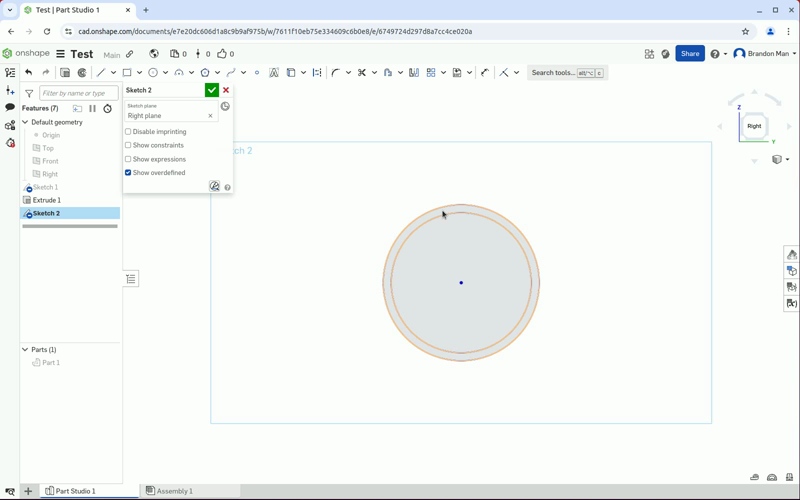
click(442, 210)
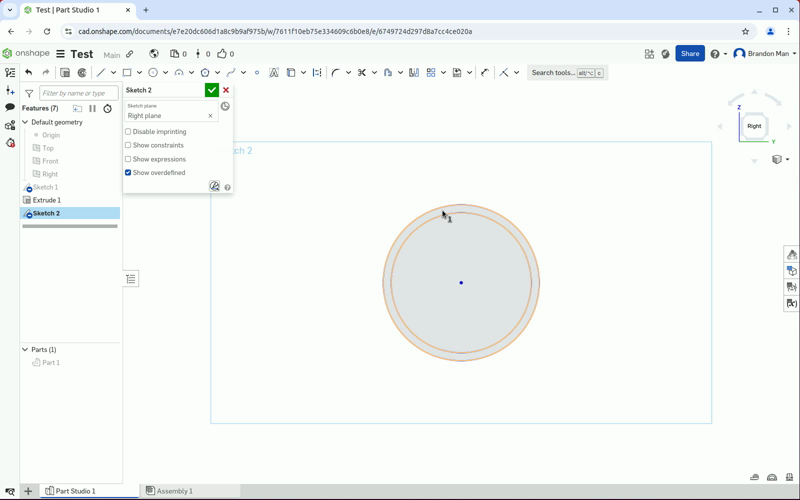
mouse_move(73, 352)
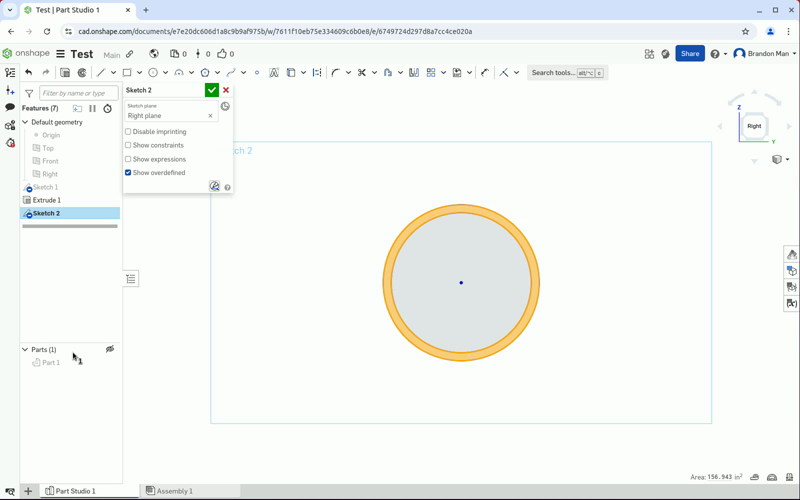
key(shift+y)
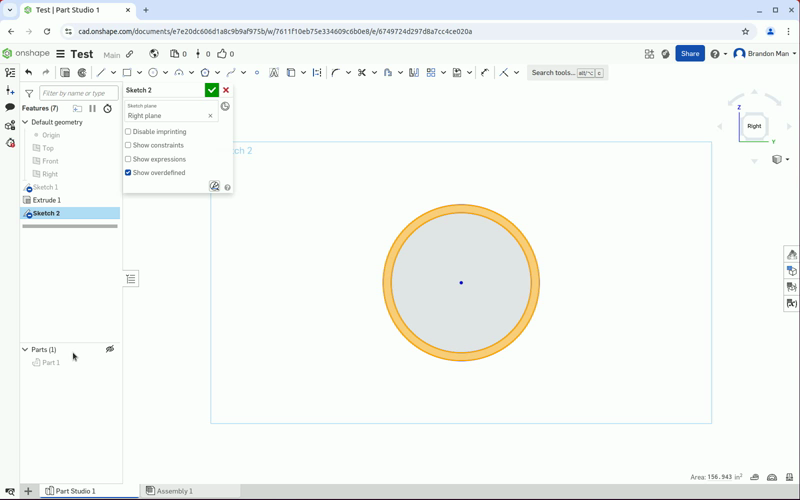
key(shift+e)
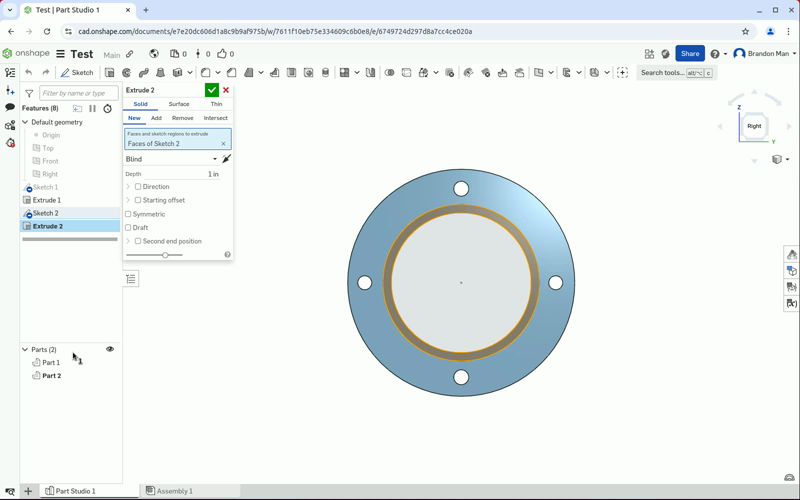
mouse_move(143, 106)
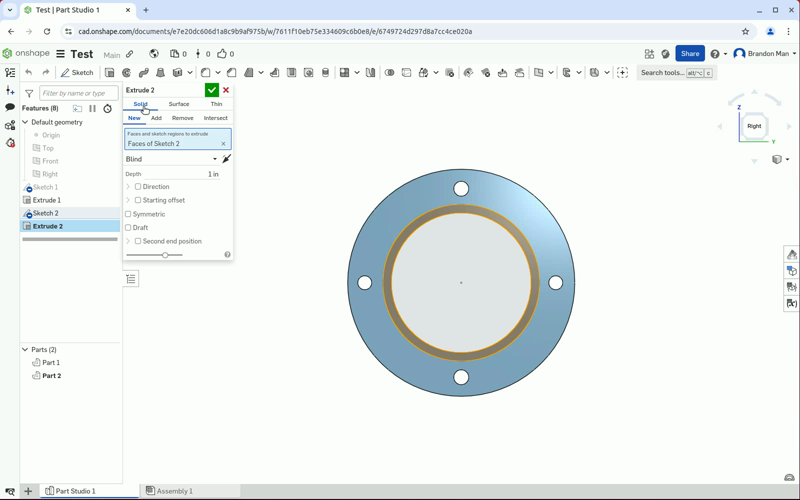
click(143, 106)
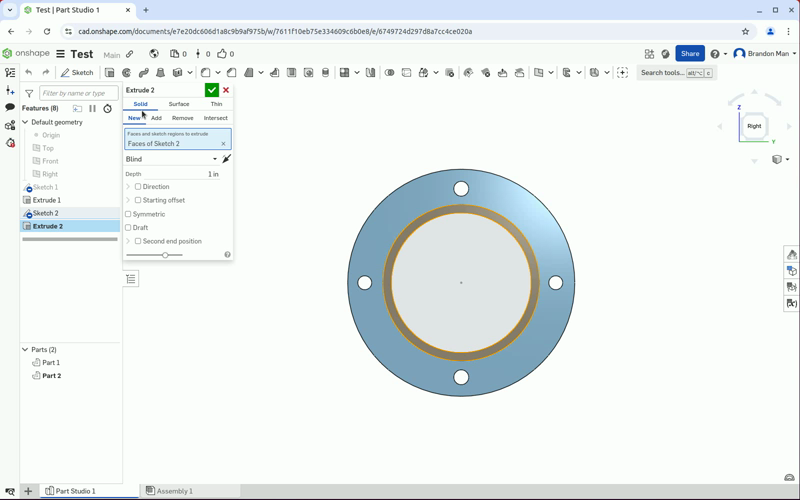
mouse_move(137, 120)
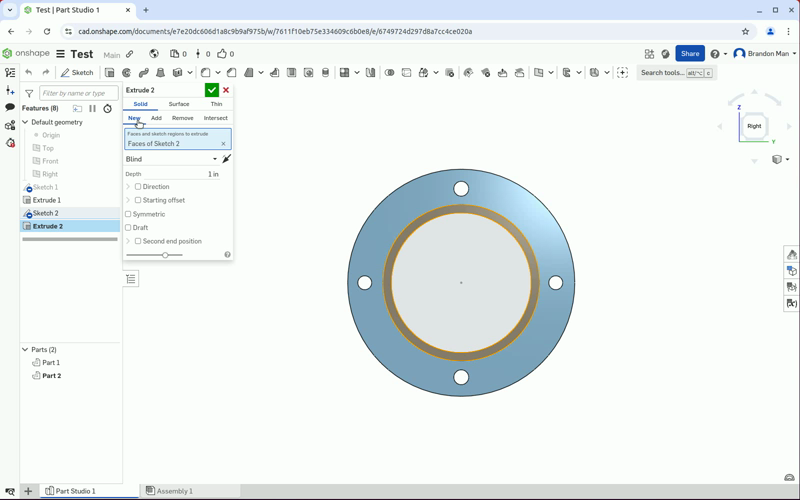
click(137, 120)
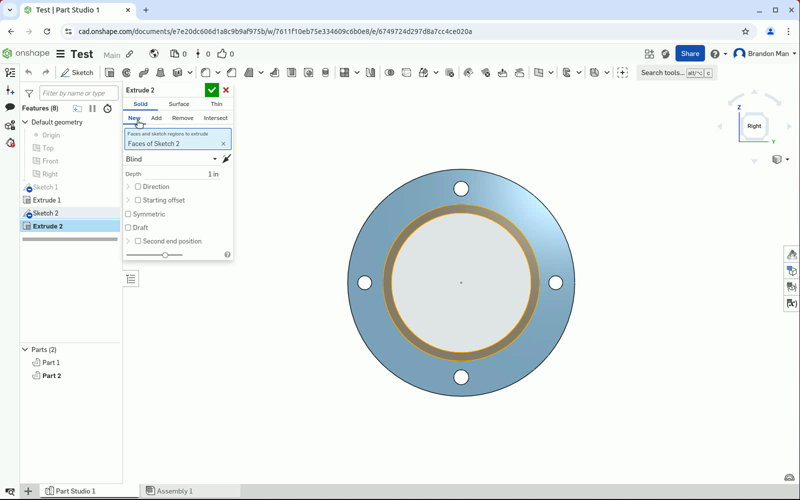
key(tab, 4)
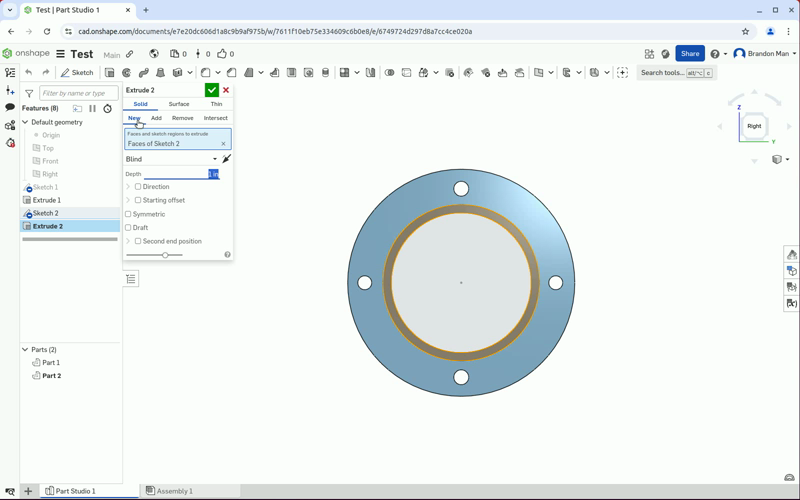
text(1.204)
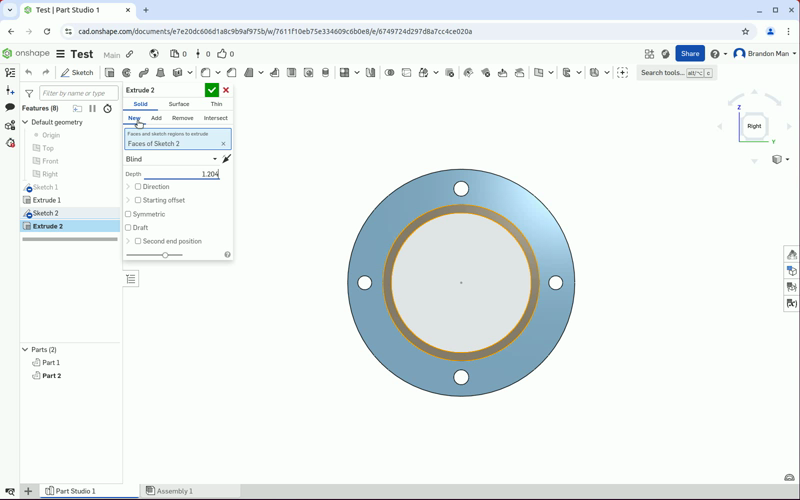
key(tab, 3)
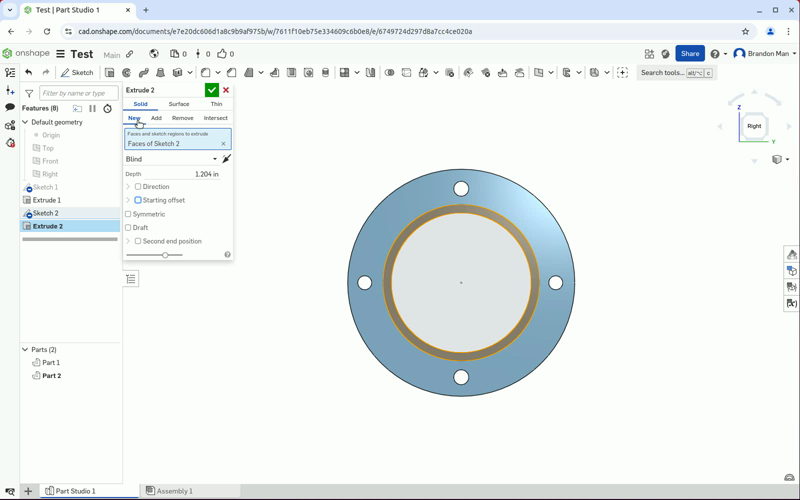
key(tab, 2)
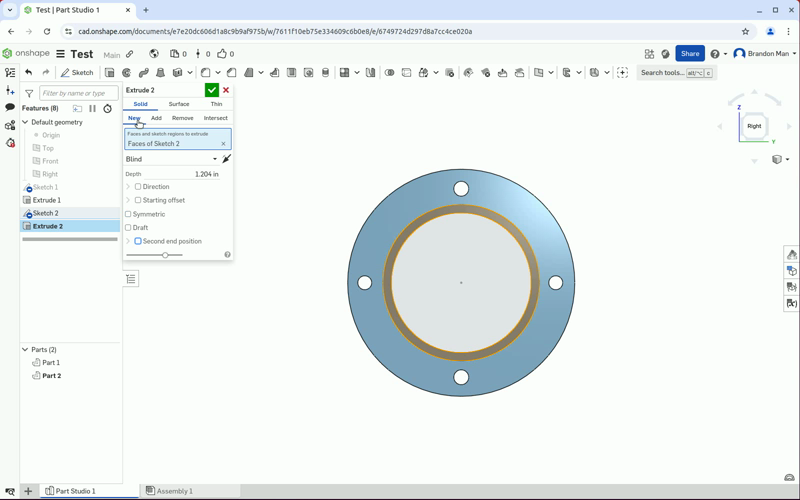
key(space)
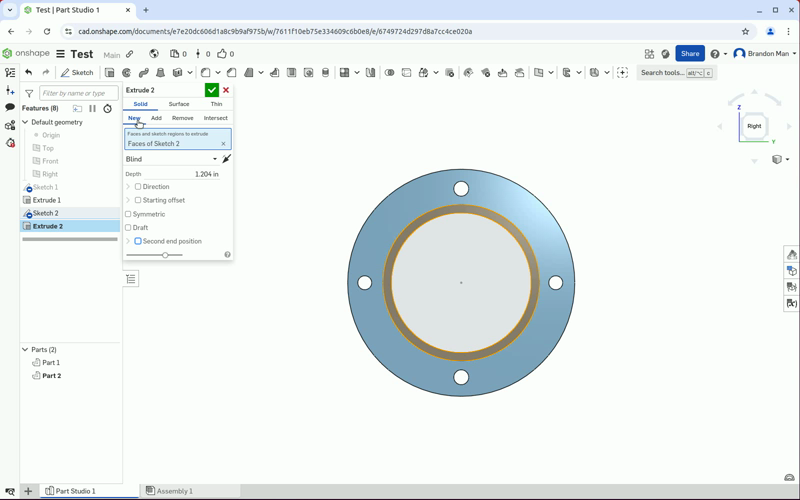
key(tab, 3)
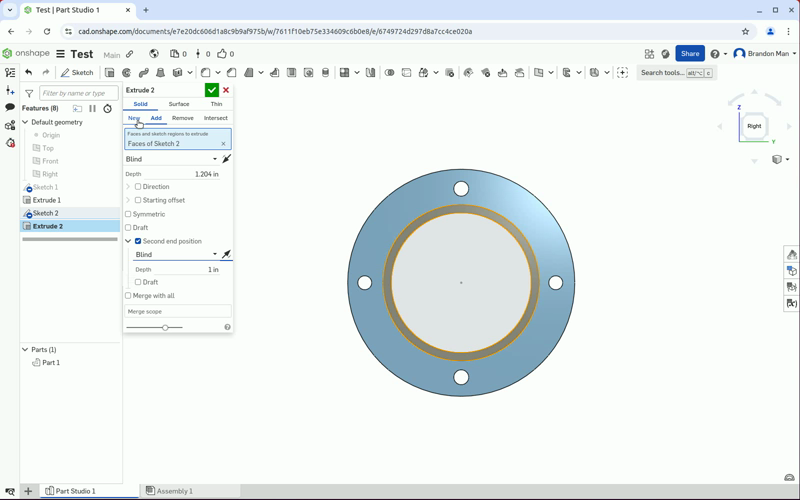
text(3.37)
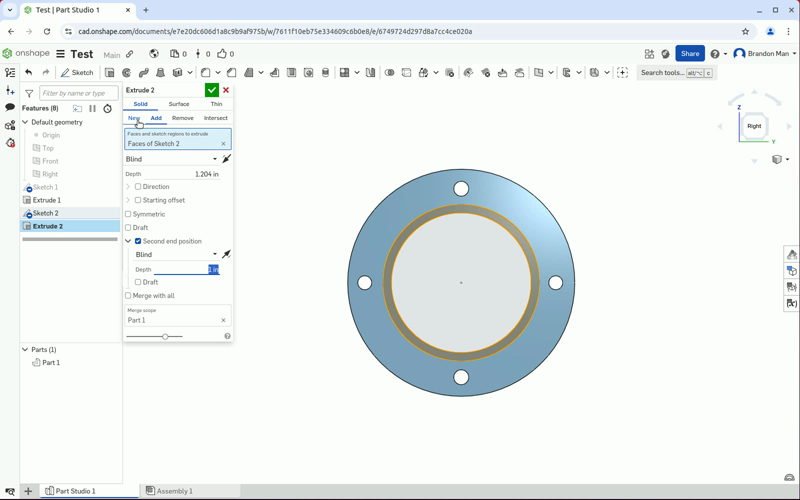
key(enter)
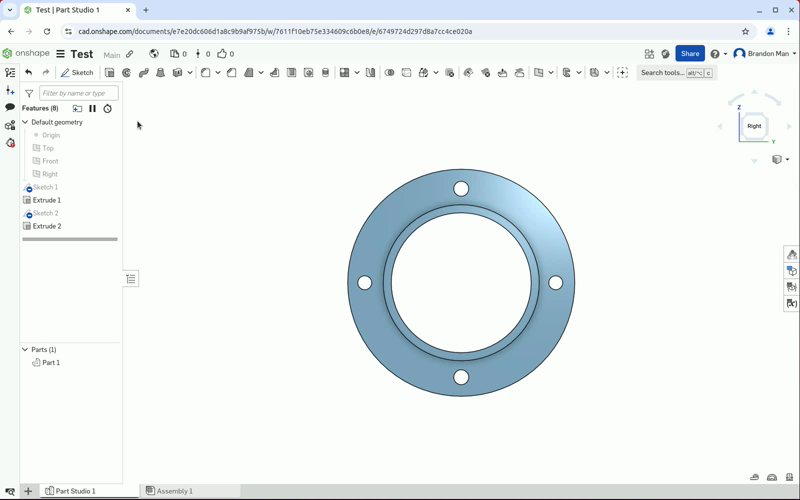
key(shift+h)
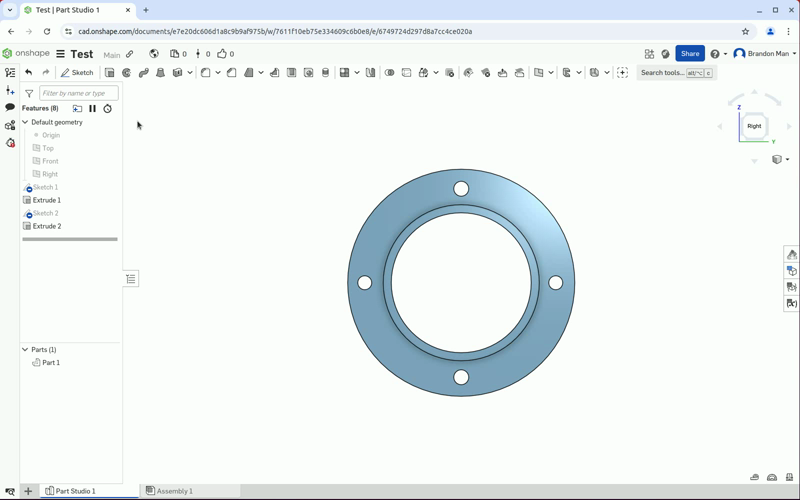
key(shift+h)
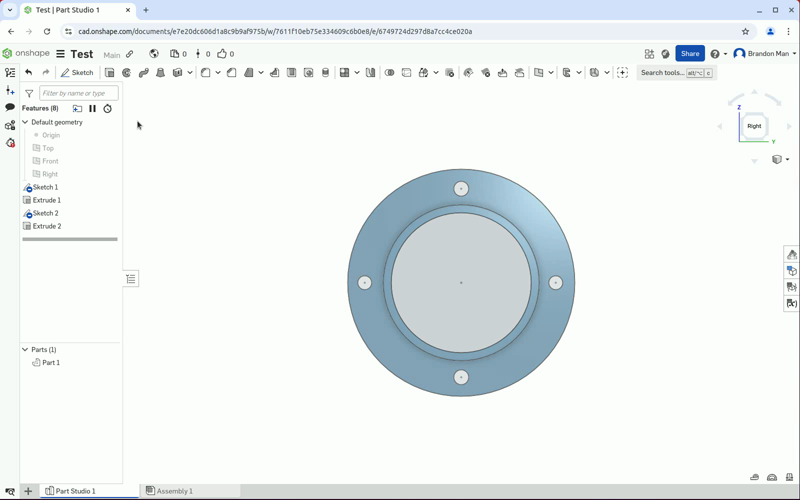
key(shift+7)
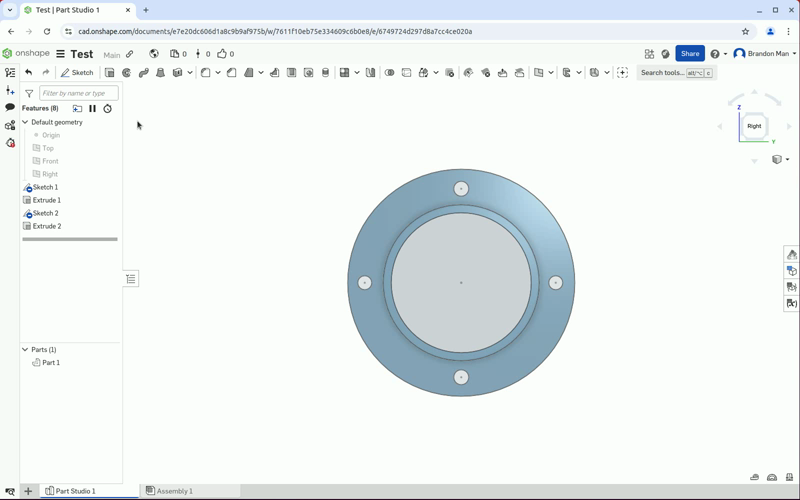
key(right, 2)
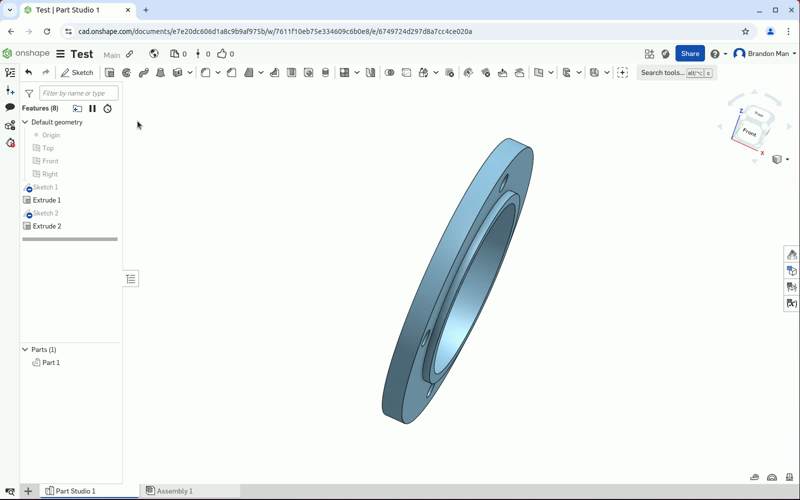
key(down, 2)
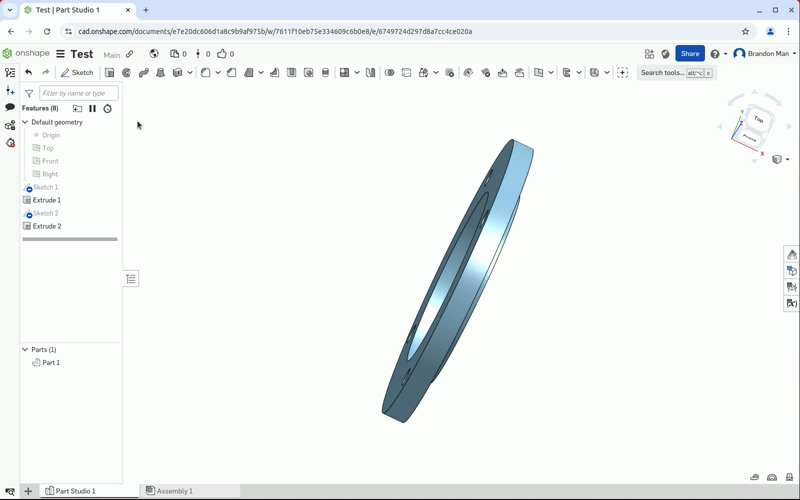
key(up, 2)
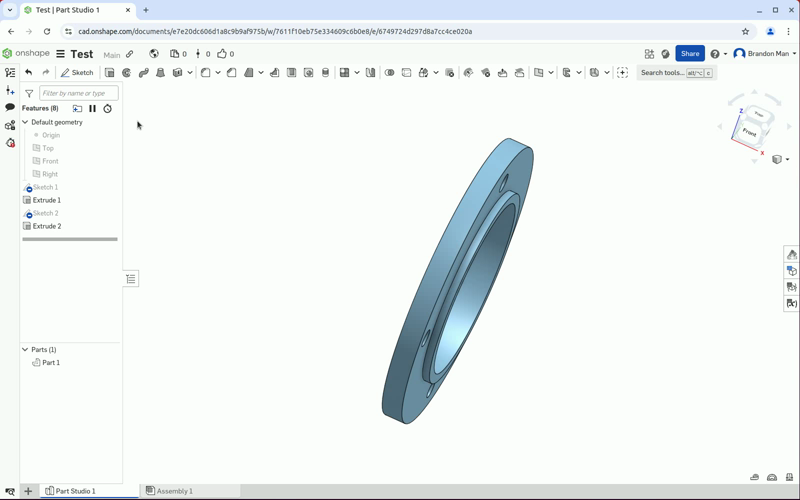
key(left, 2)
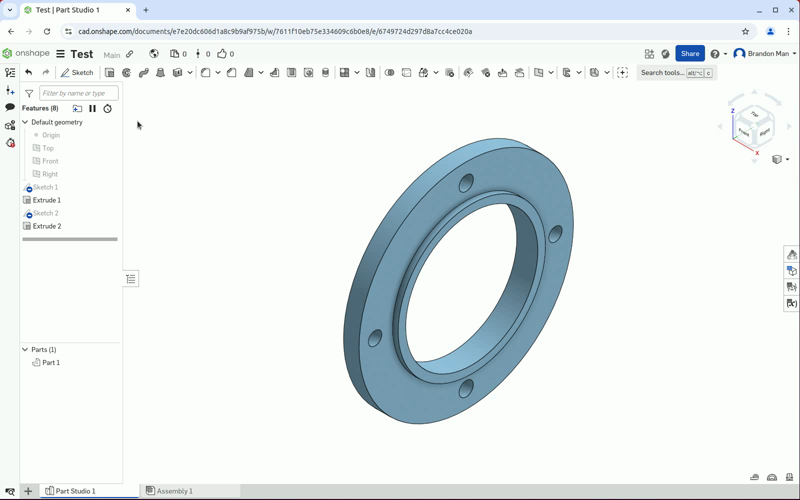
mouse_move(73, 189)
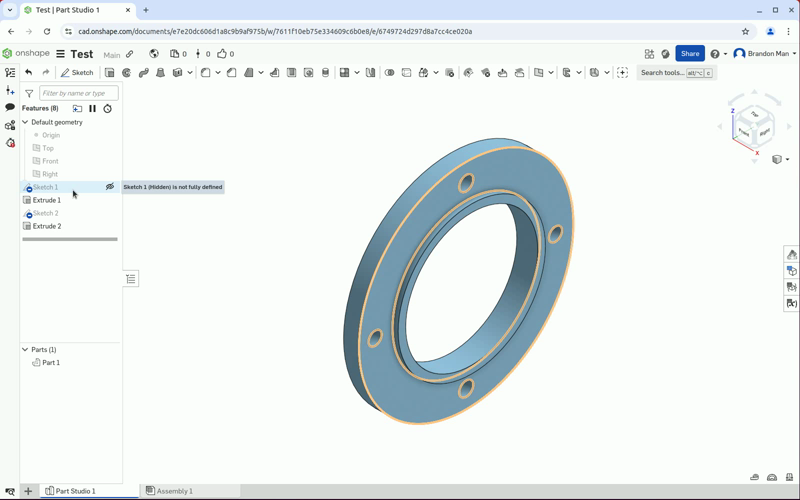
click(73, 189)